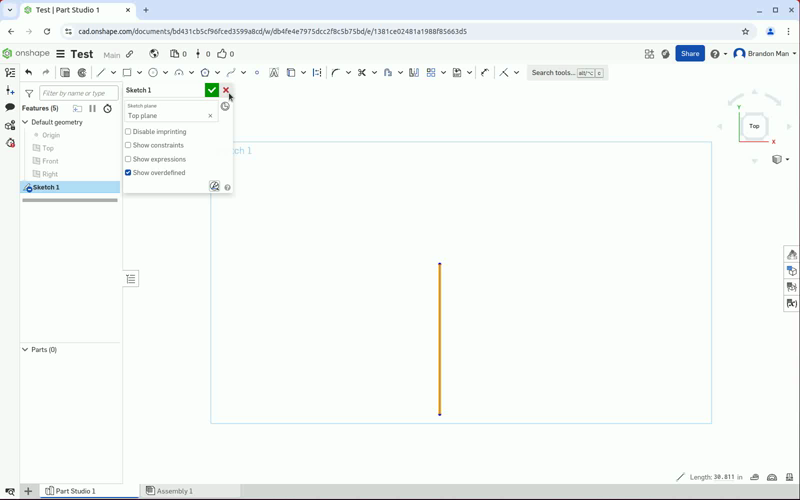
key(shift+h)
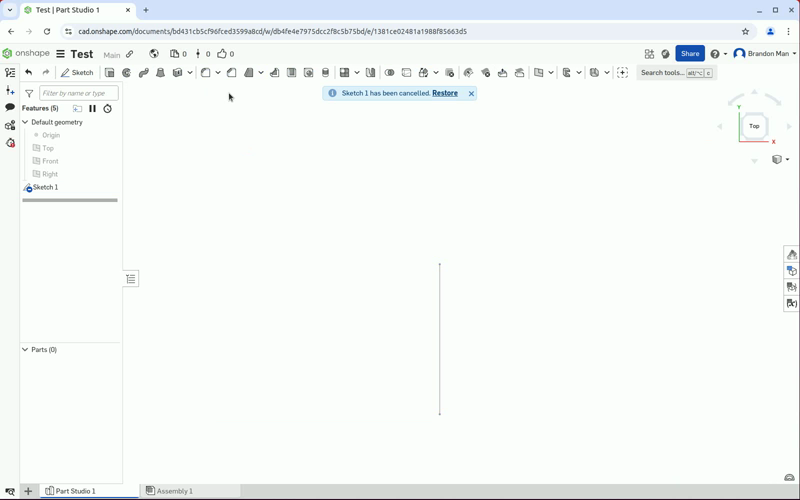
key(shift+s)
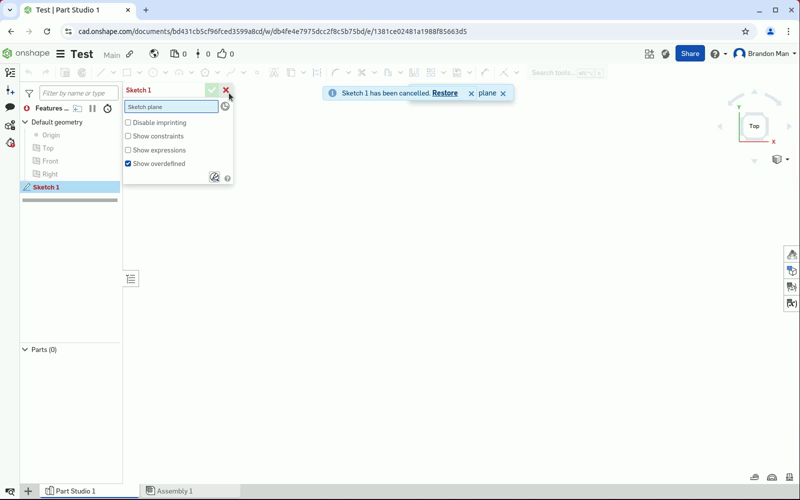
mouse_move(73, 150)
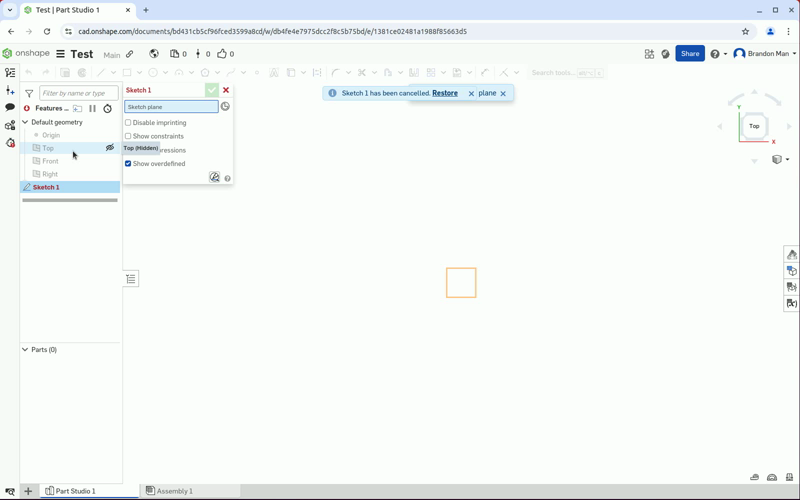
click(73, 150)
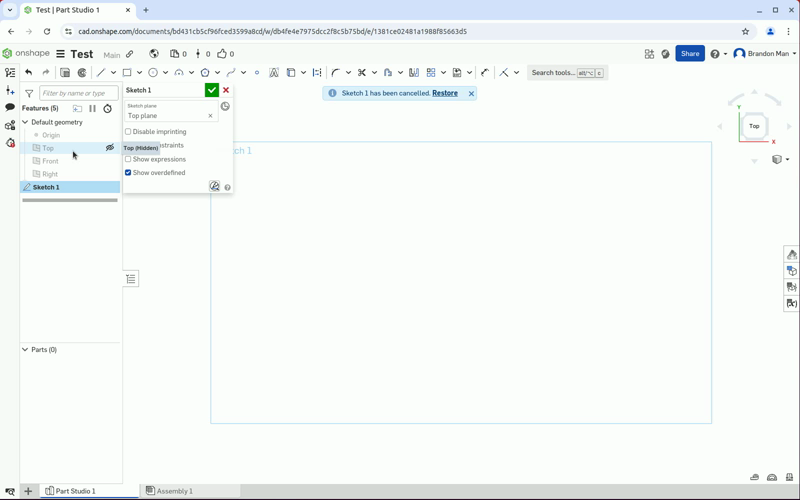
mouse_move(73, 352)
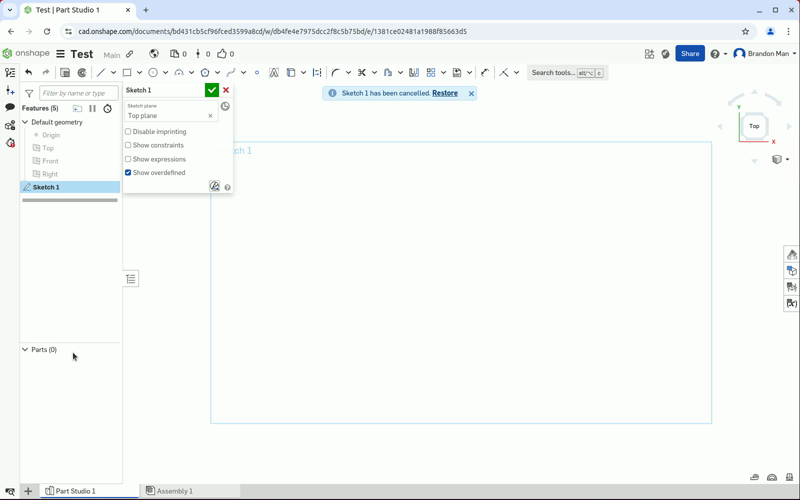
key(y)
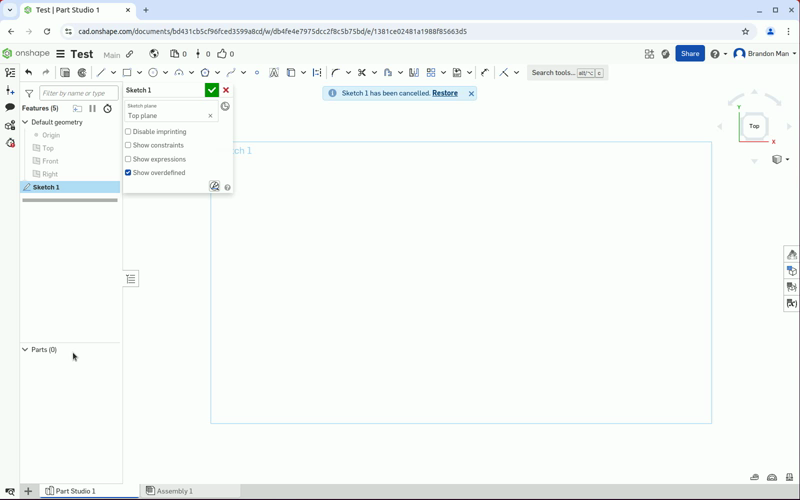
key(l)
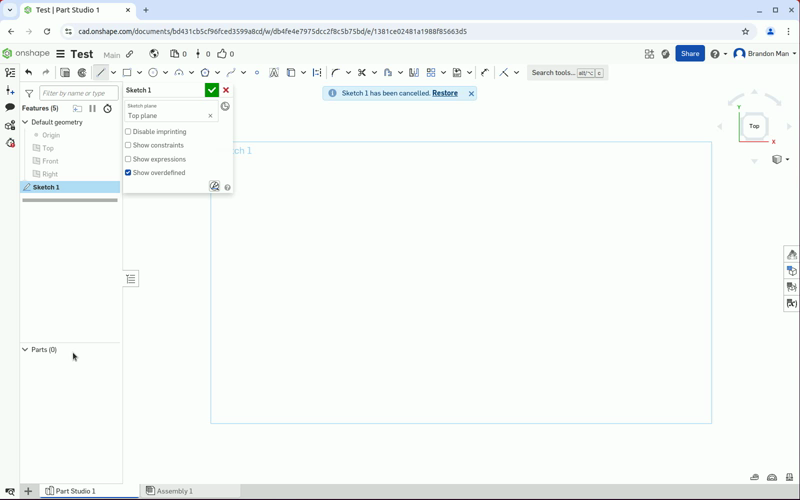
key_down(shift)
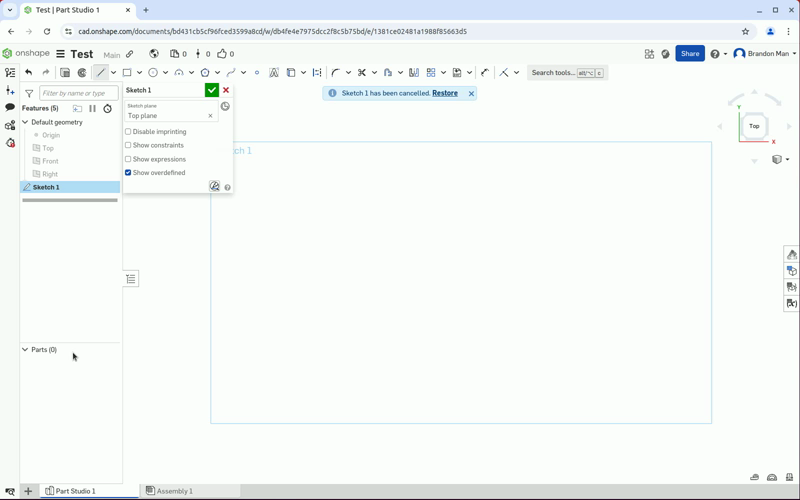
mouse_move(348, 316)
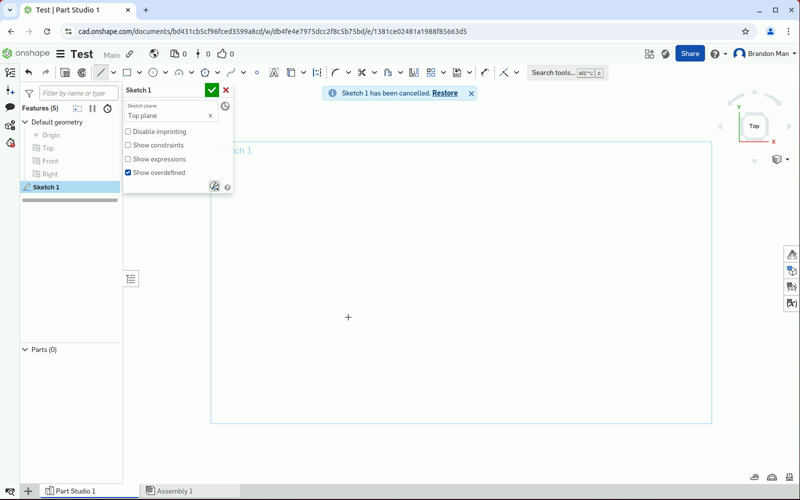
click(348, 316)
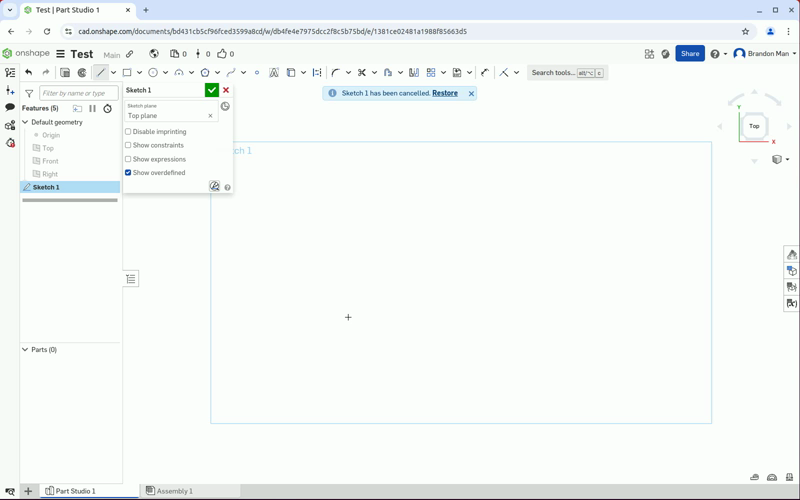
key_up(shift)
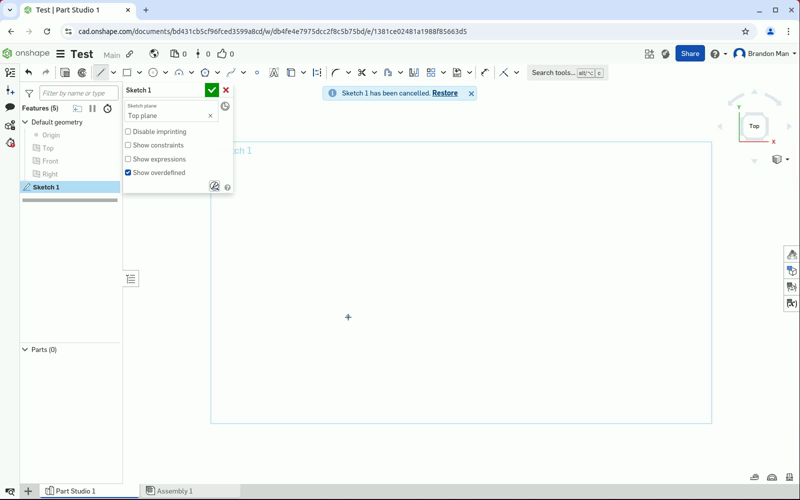
key_down(shift)
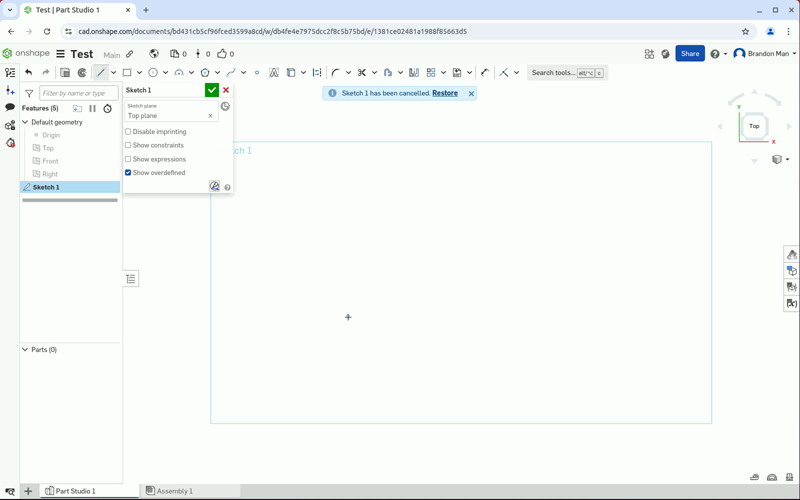
mouse_move(572, 316)
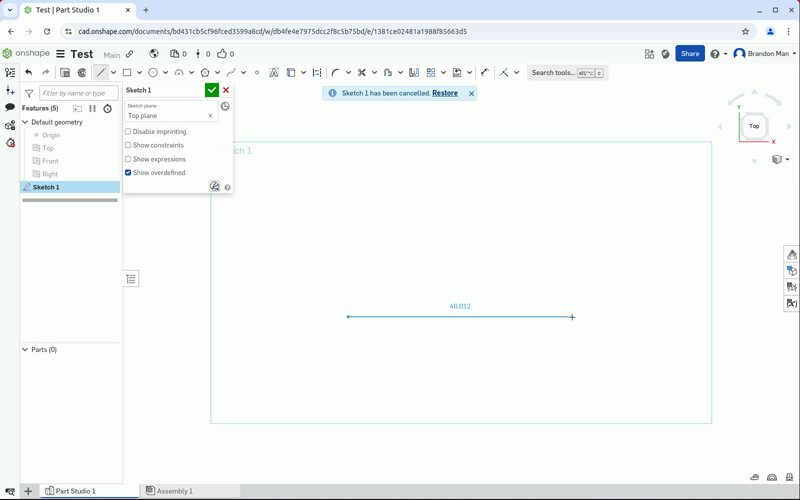
click(572, 316)
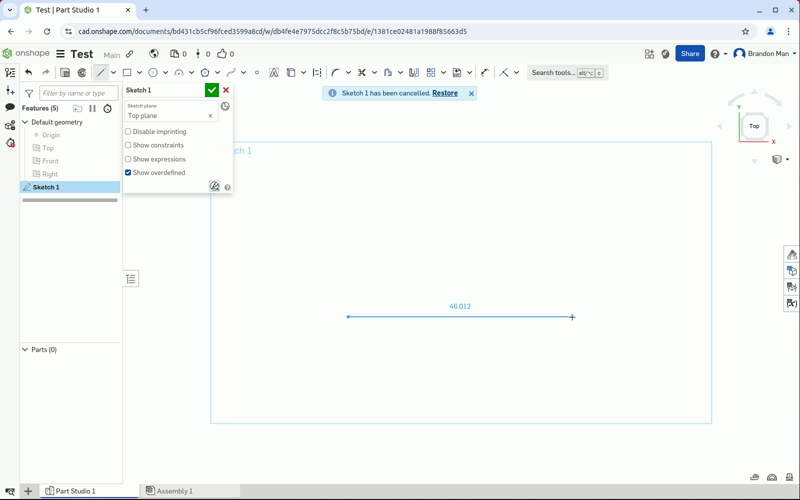
key_up(shift)
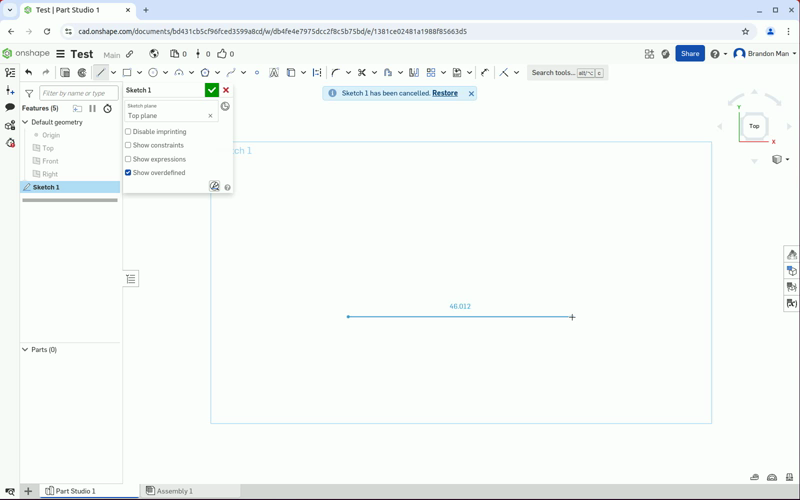
key_down(shift)
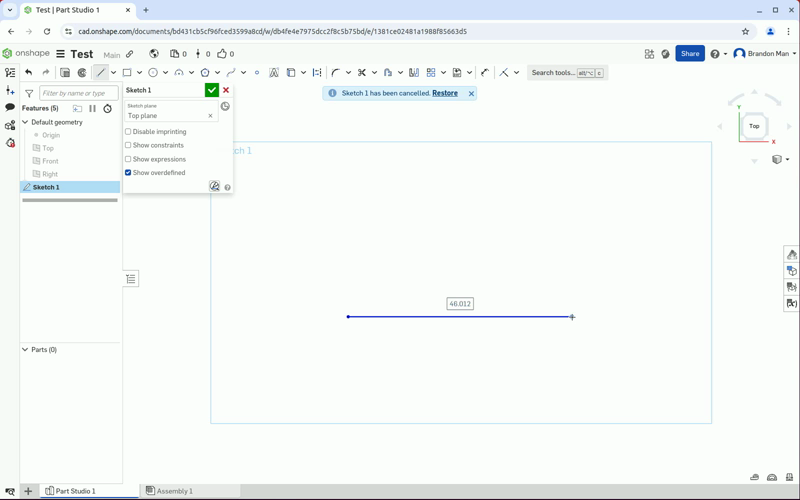
mouse_move(572, 251)
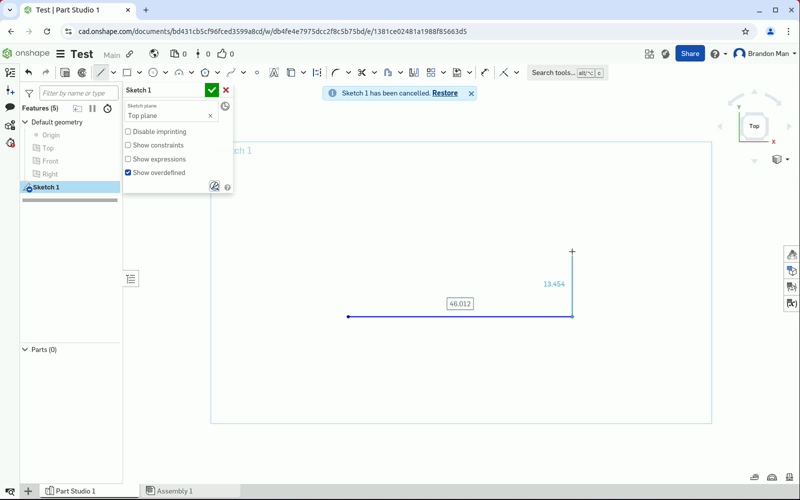
click(572, 251)
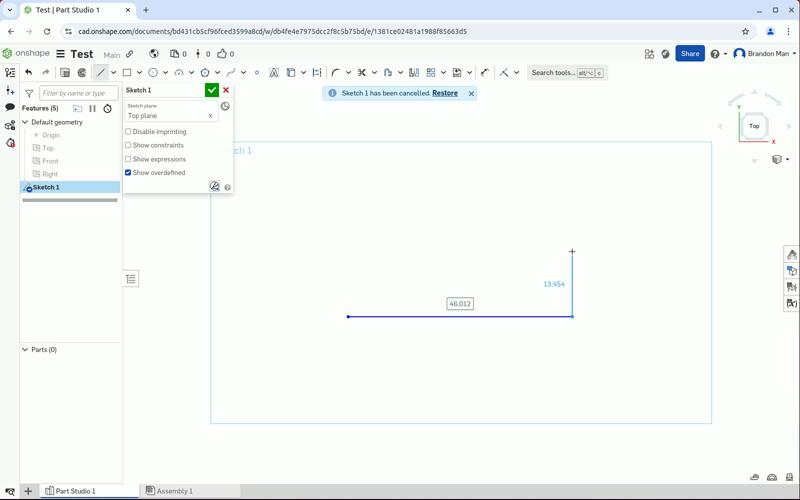
key_up(shift)
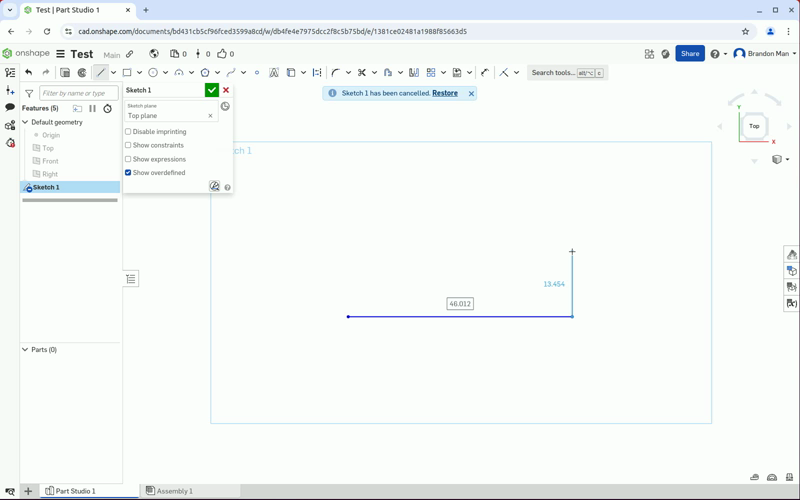
key_down(shift)
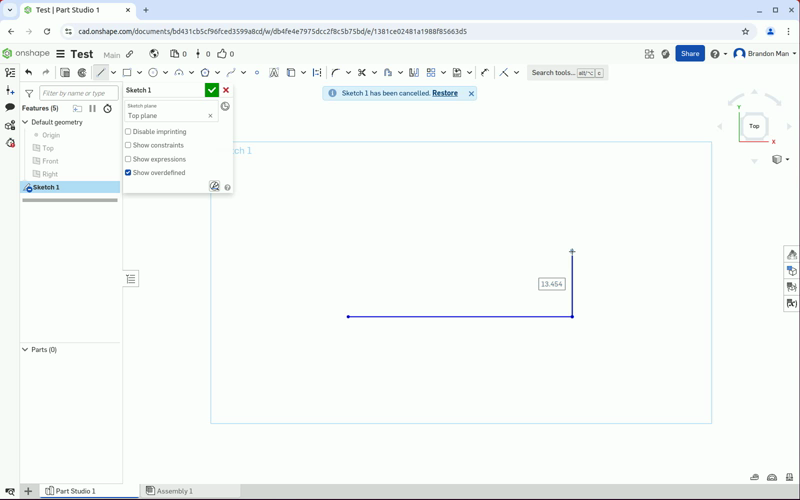
mouse_move(348, 251)
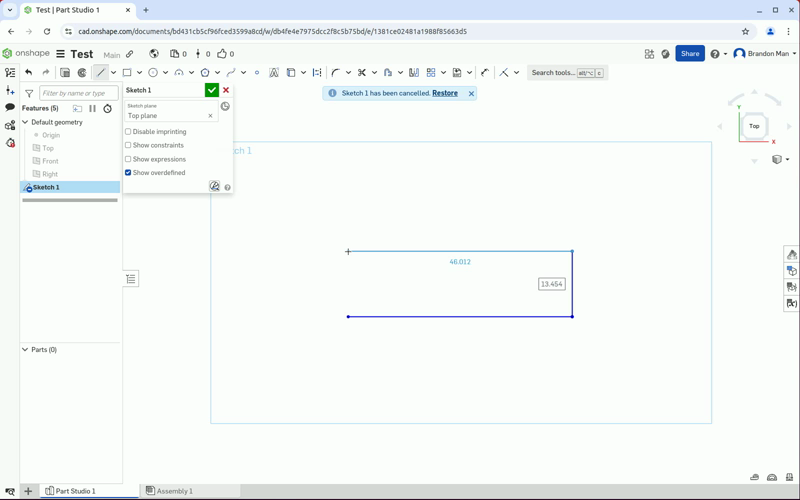
click(348, 251)
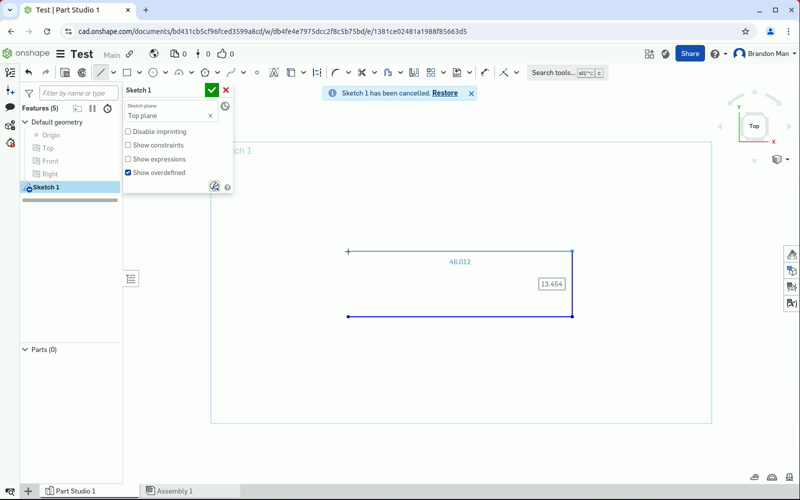
key_up(shift)
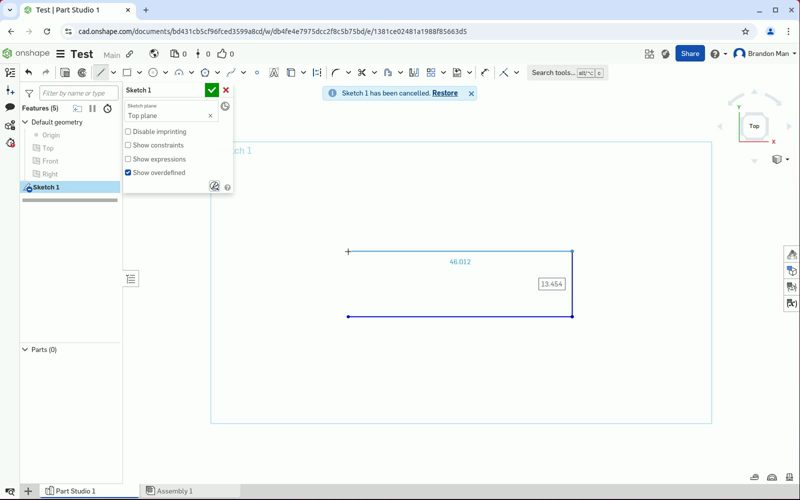
key_down(shift)
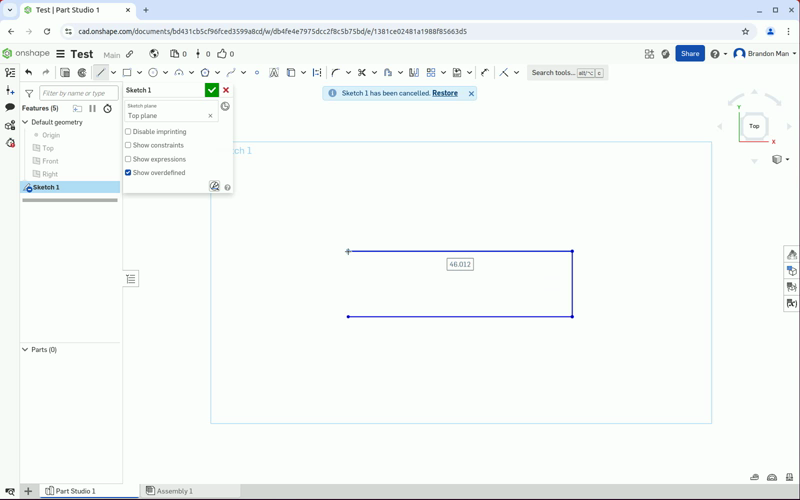
mouse_move(348, 316)
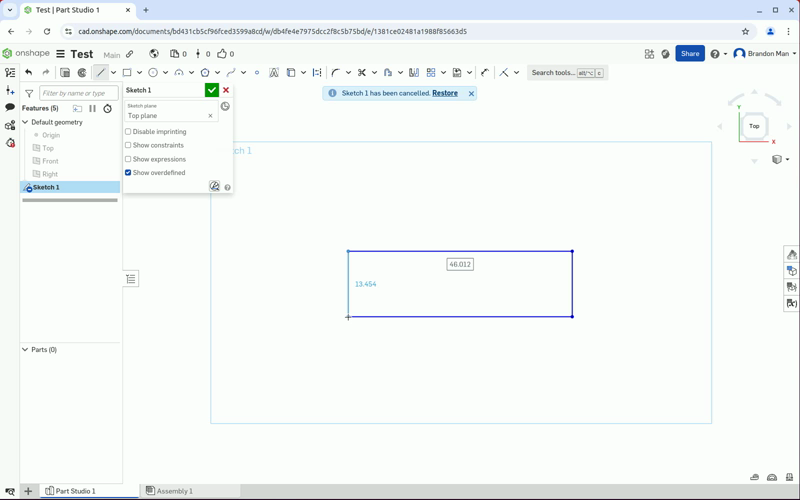
key_up(shift)
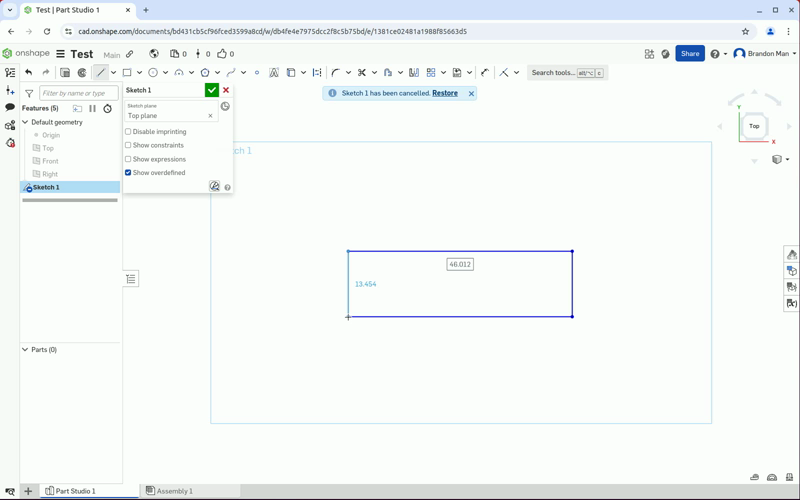
click(348, 316)
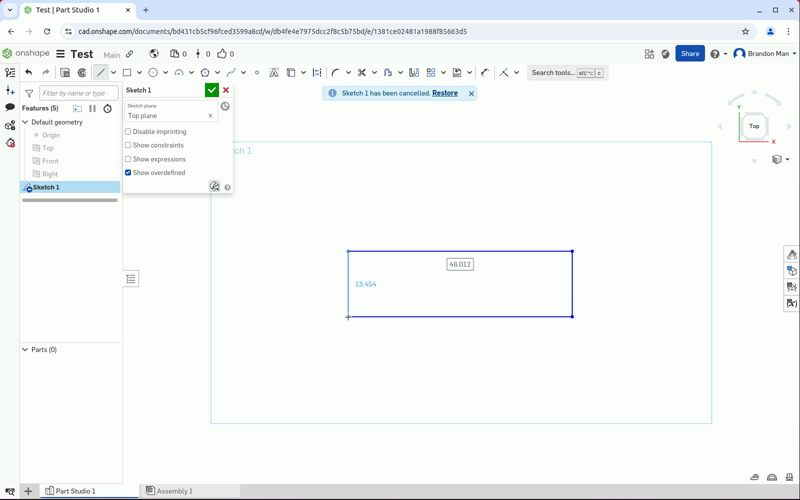
key(esc)
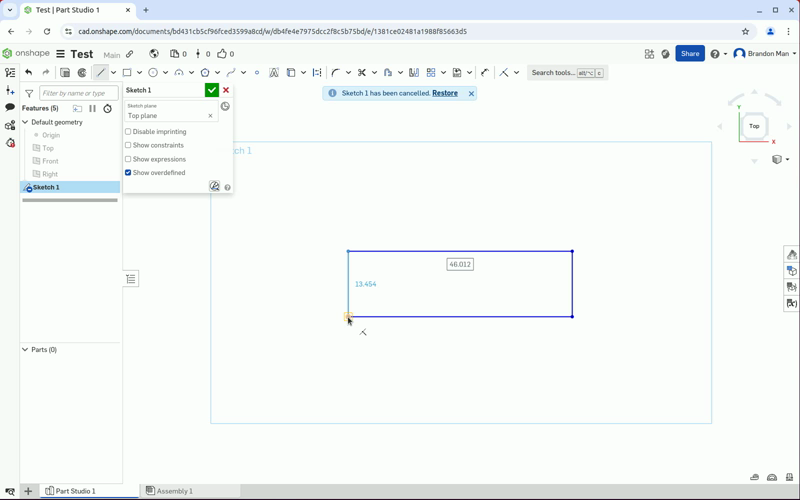
mouse_move(538, 270)
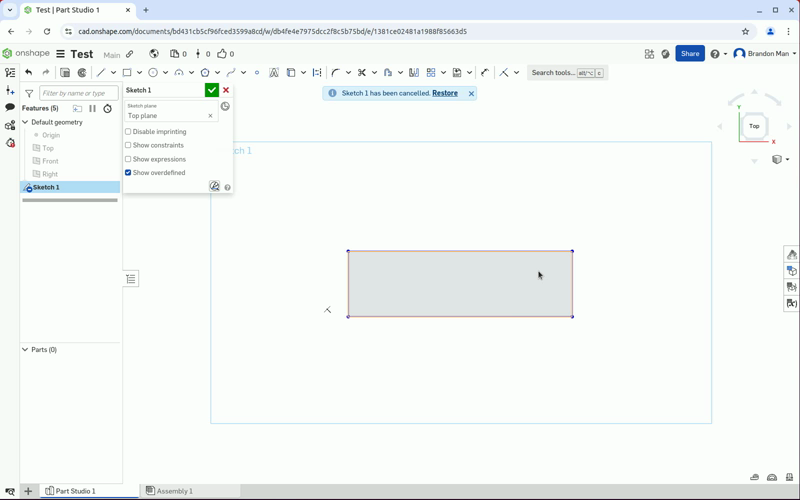
click(538, 270)
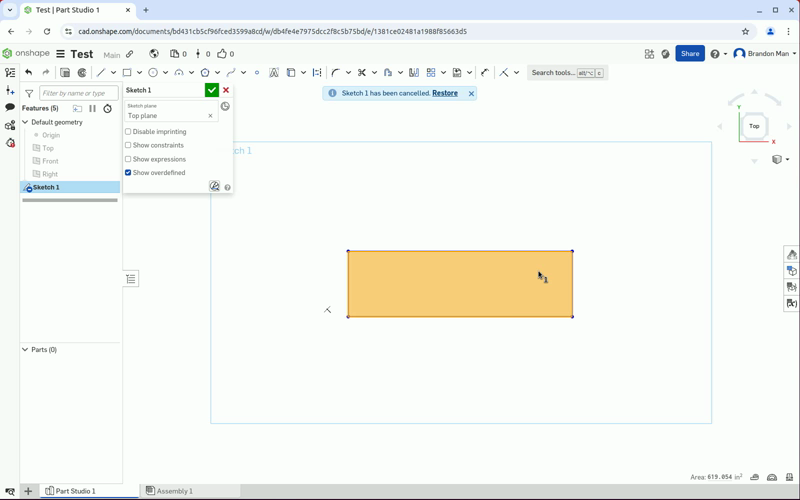
mouse_move(73, 352)
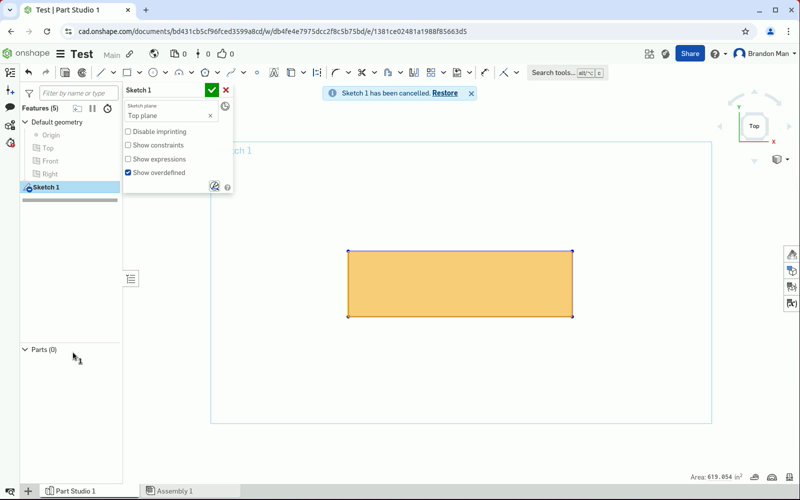
key(shift+y)
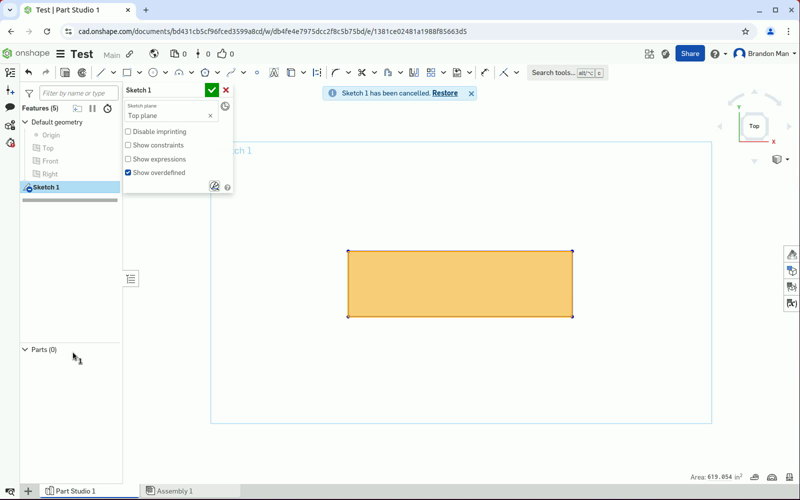
key(shift+e)
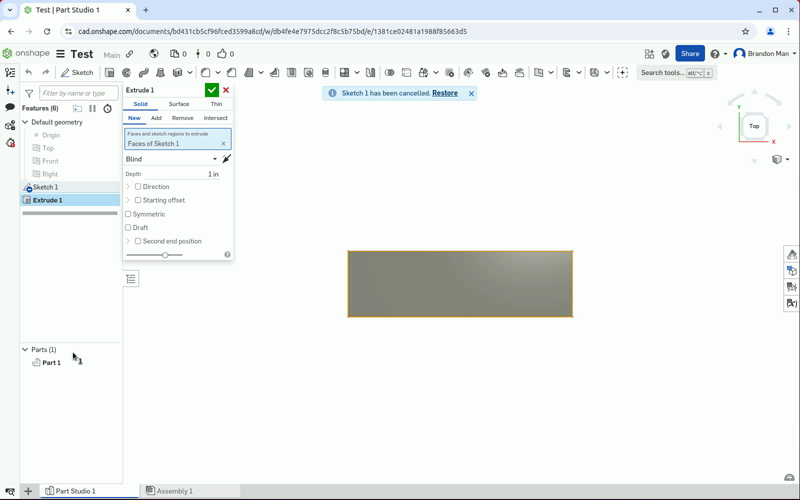
mouse_move(143, 106)
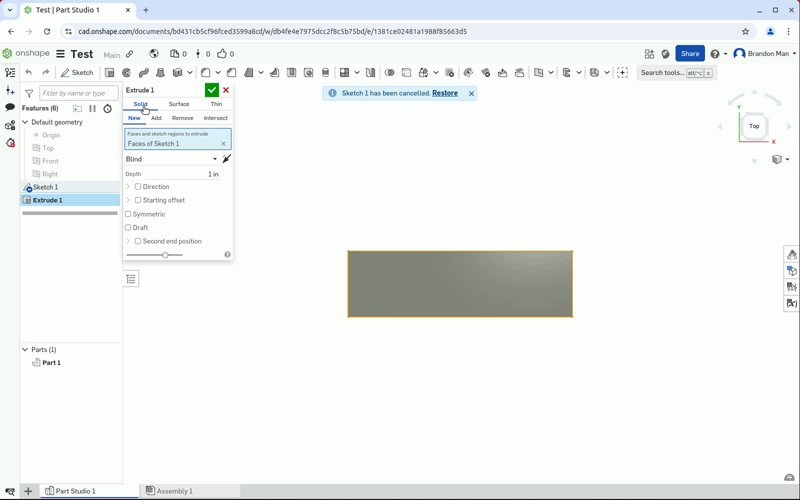
click(143, 106)
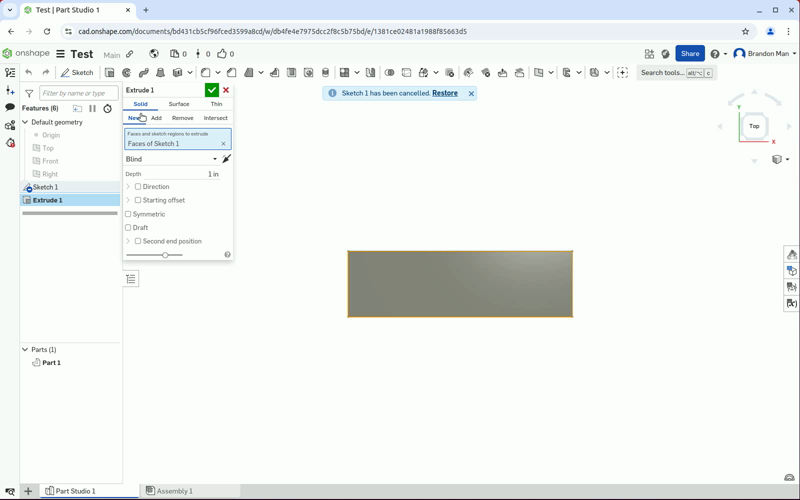
mouse_move(137, 120)
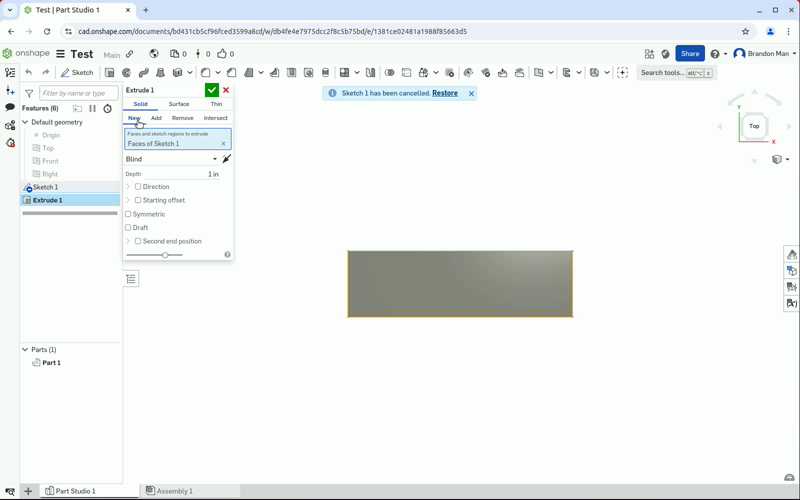
click(137, 120)
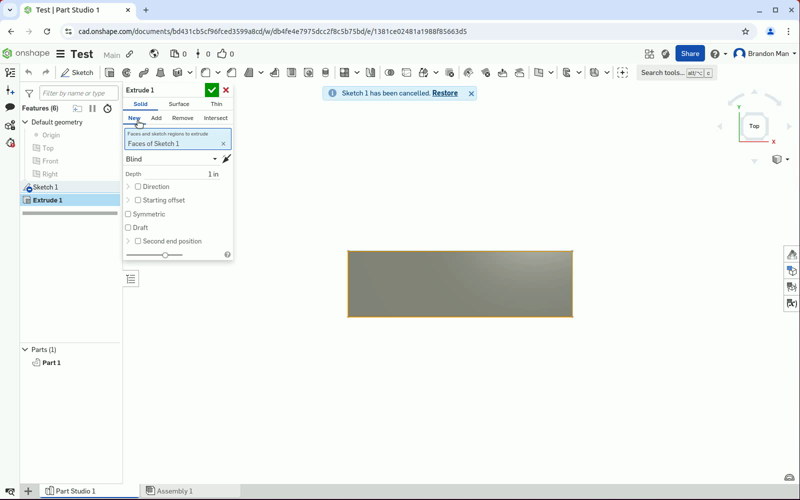
key(tab, 4)
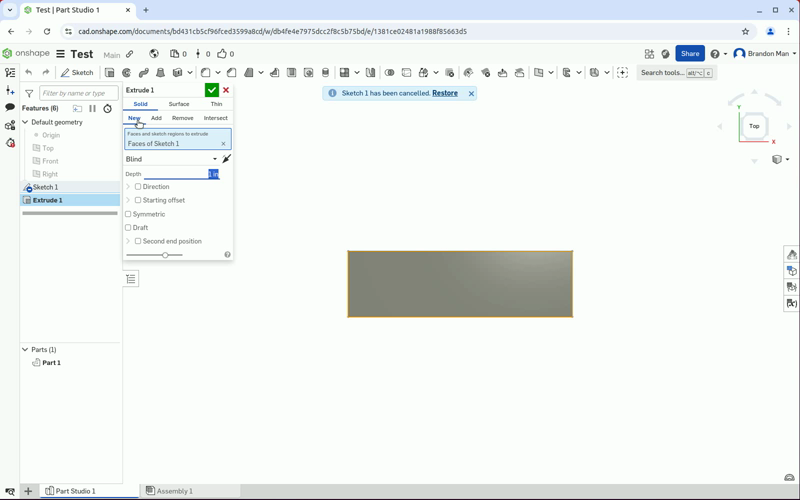
text(23.108)
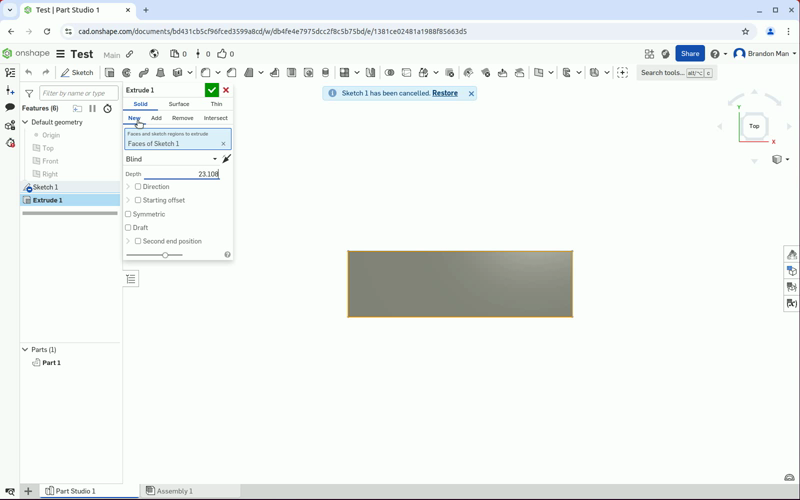
key(enter)
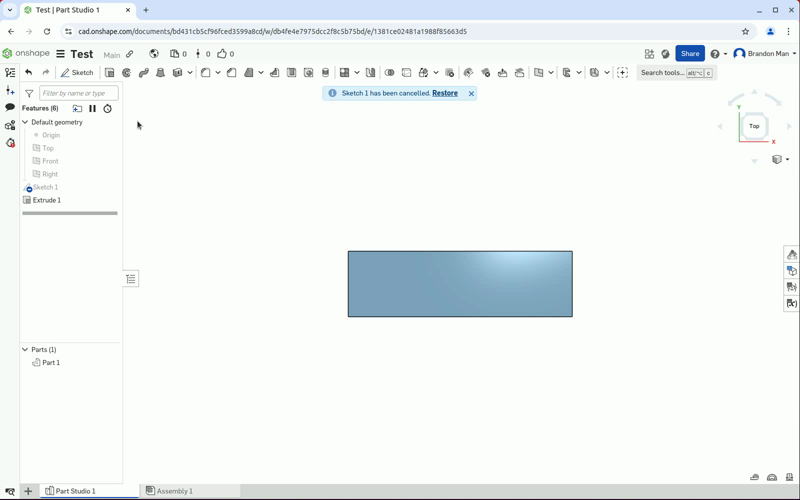
key(shift+h)
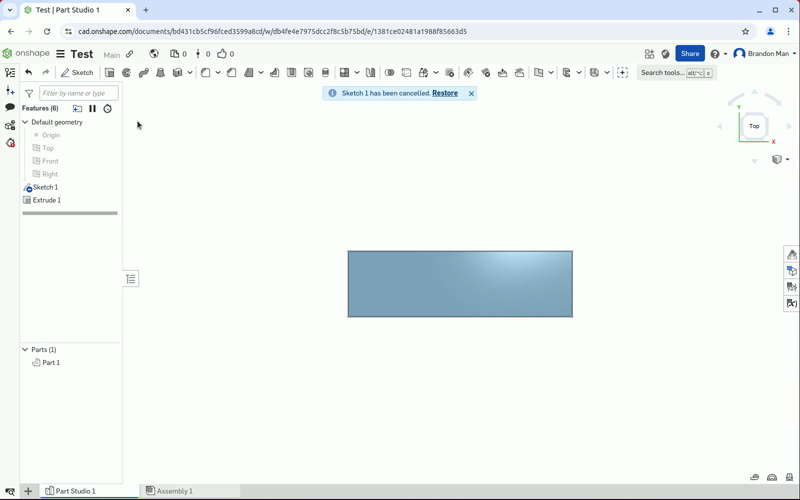
key(shift+h)
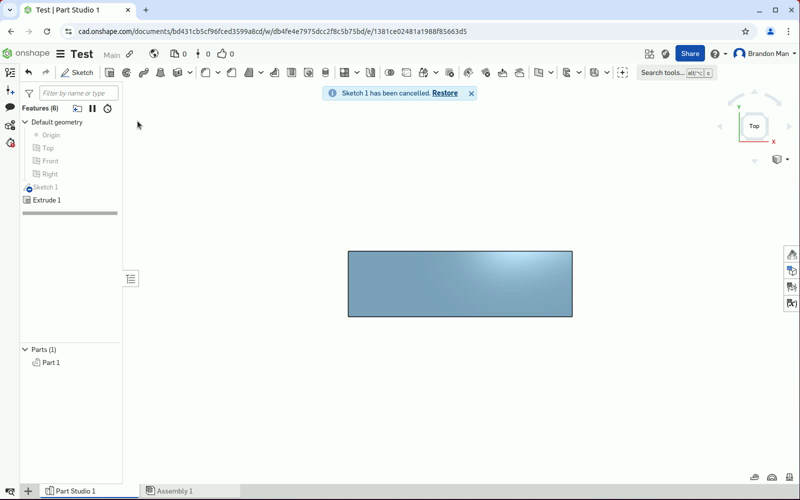
mouse_move(73, 189)
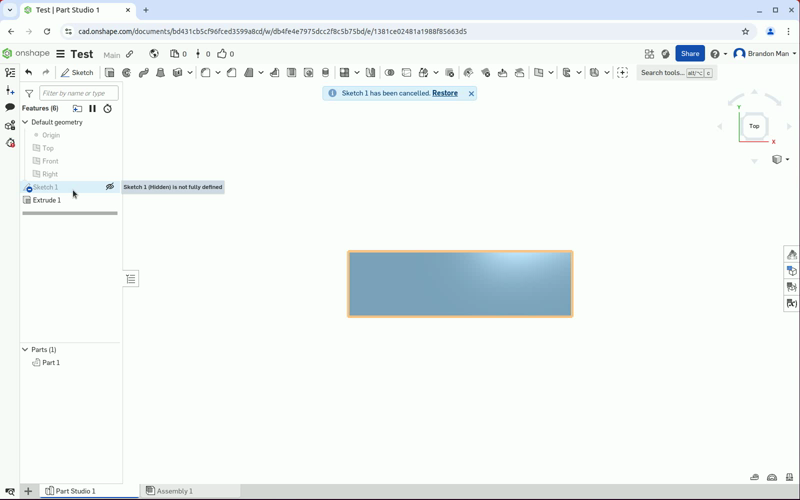
click(73, 189)
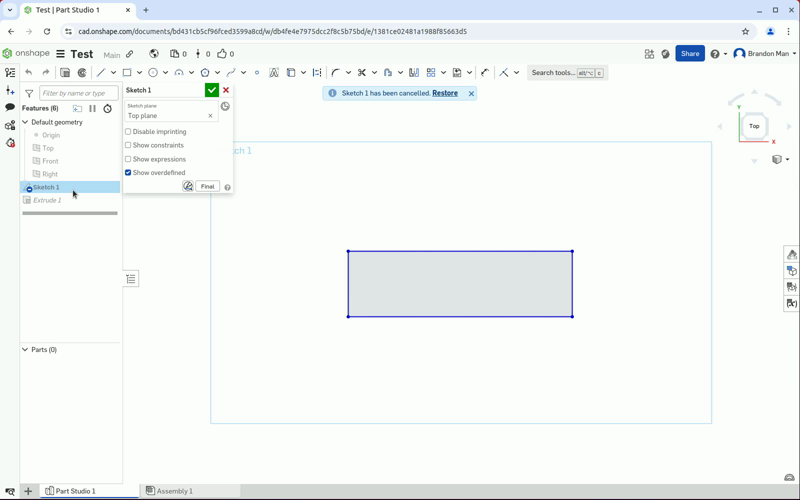
mouse_move(229, 92)
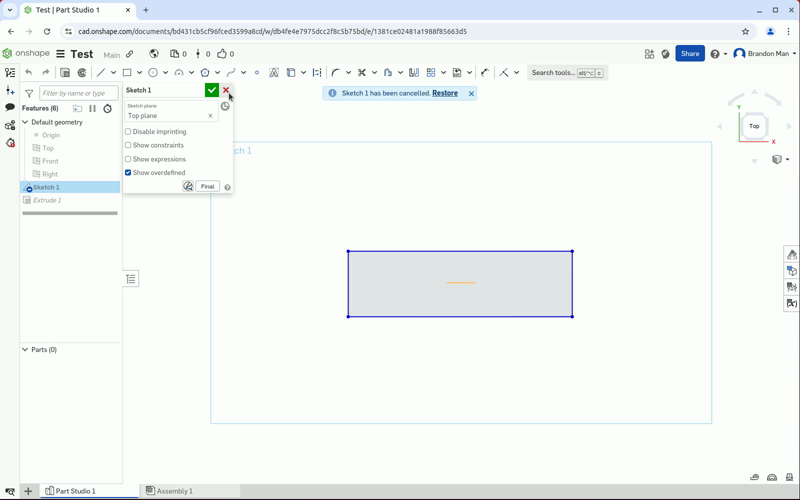
click(229, 92)
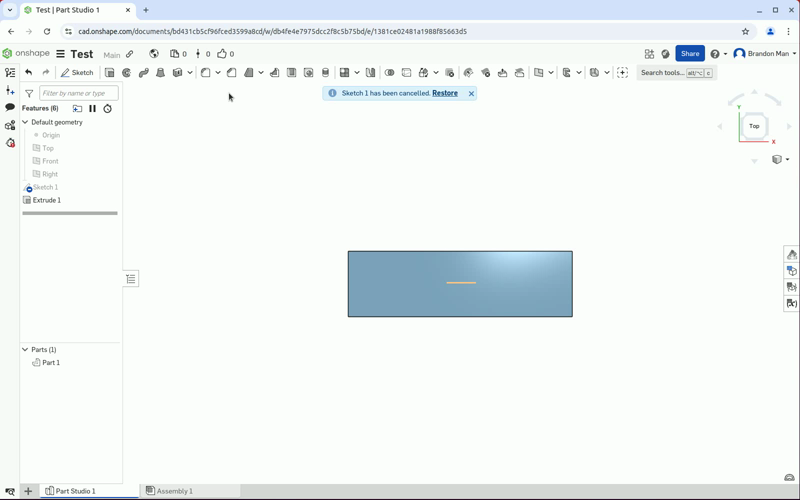
mouse_move(73, 352)
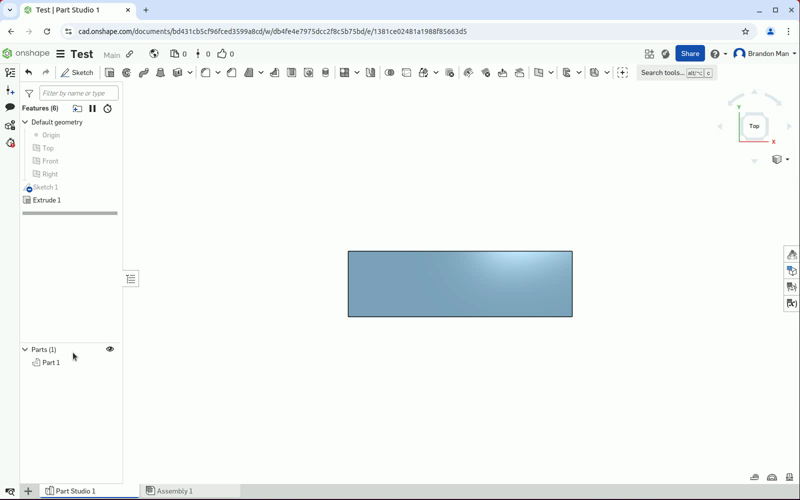
key(y)
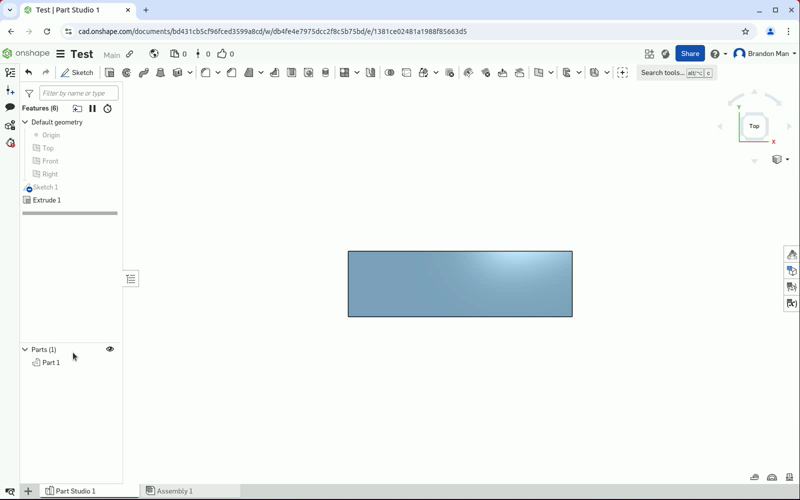
key(shift+p)
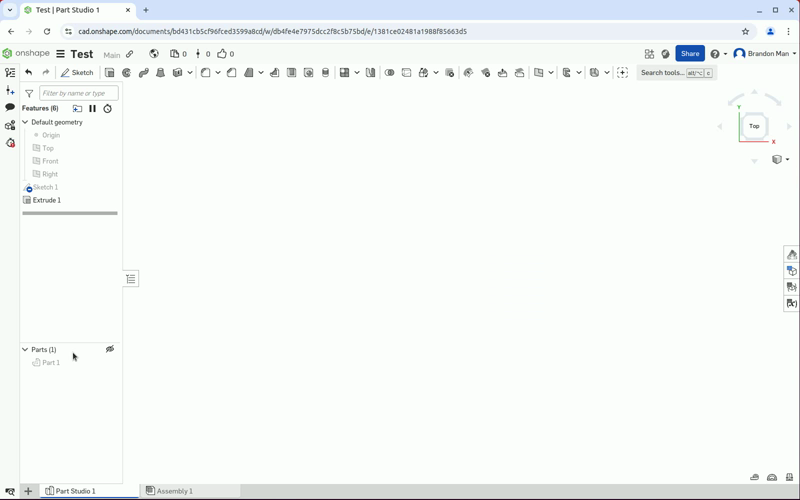
key(space)
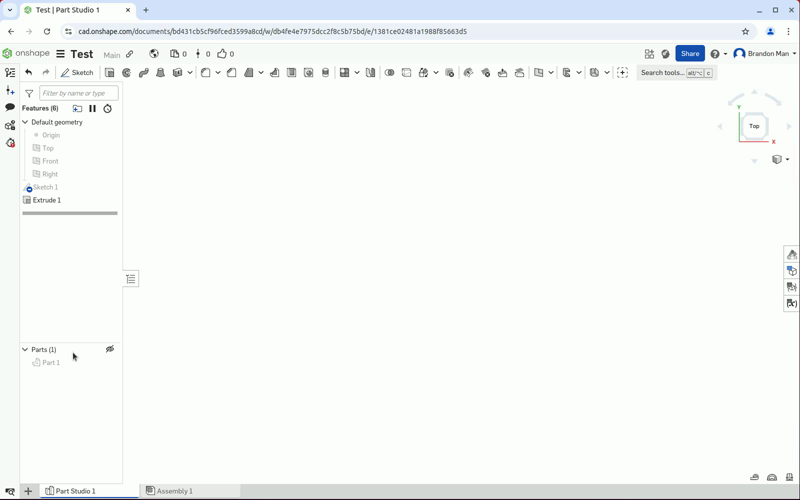
key_down(shift)
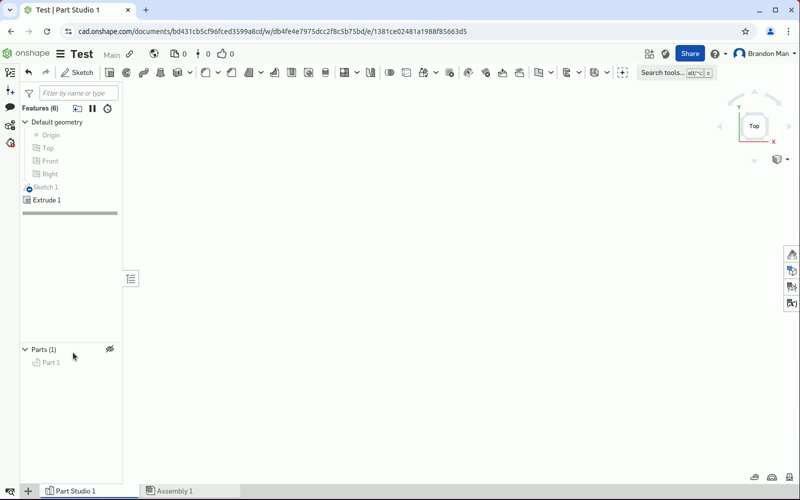
key(up)
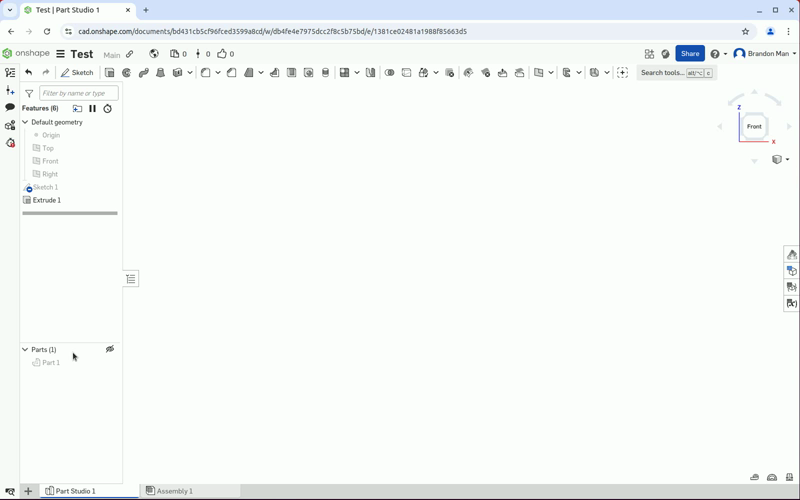
key_up(shift)
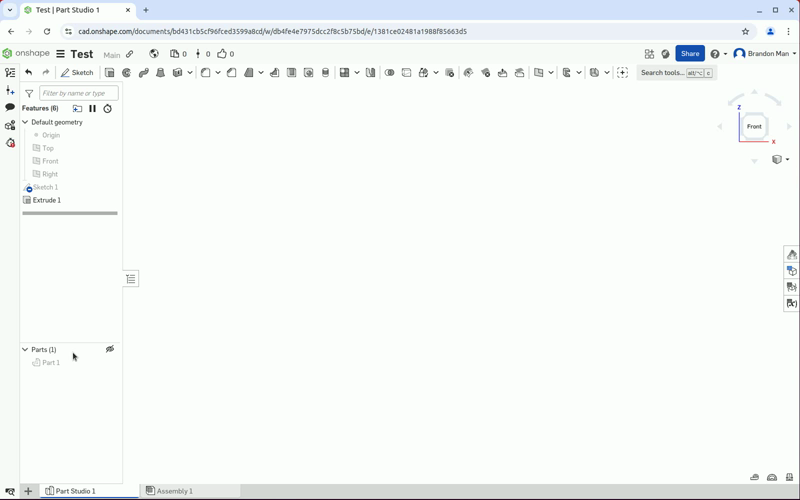
key(space)
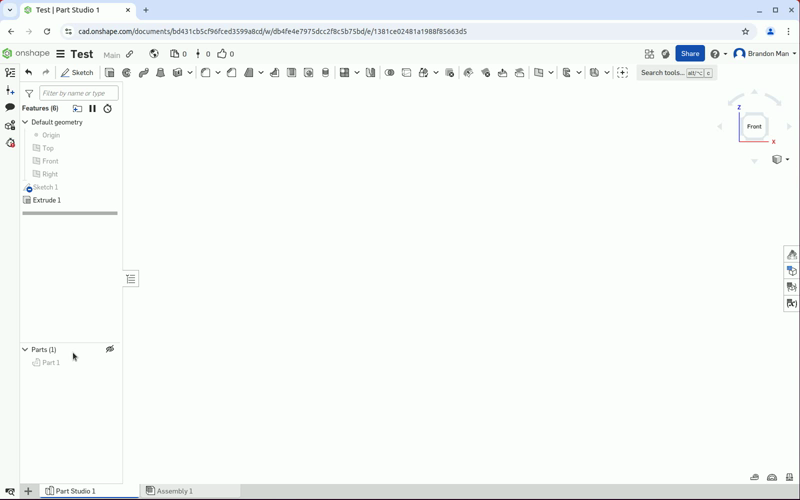
key_down(shift)
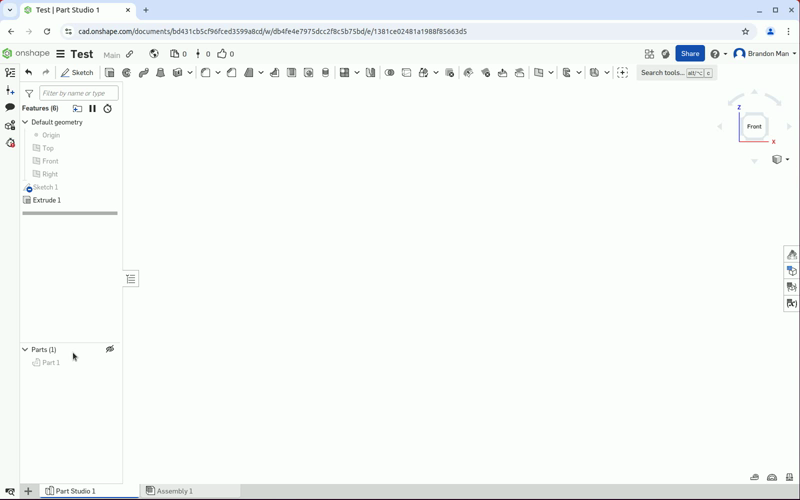
key(left)
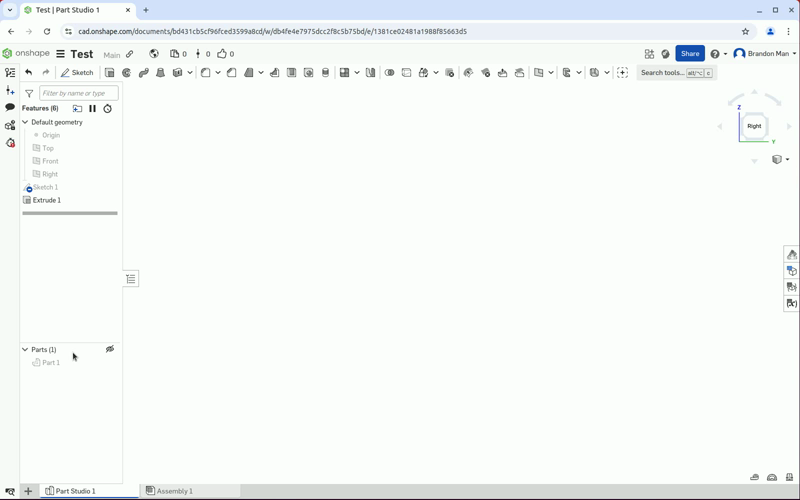
key_up(shift)
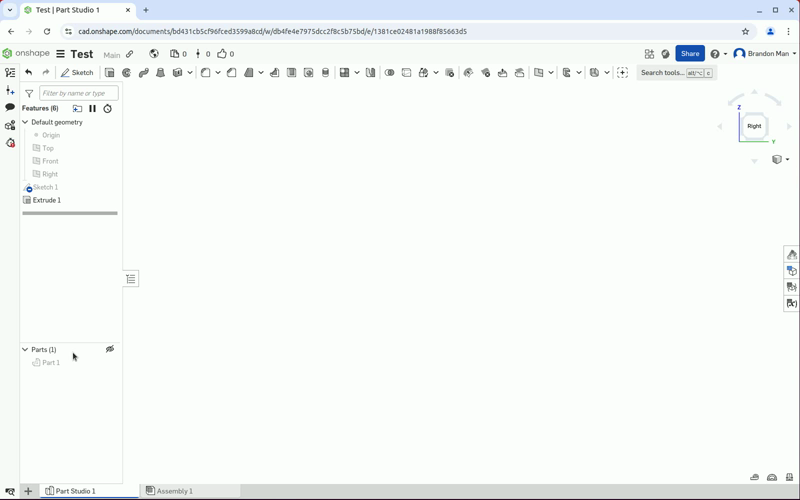
mouse_move(73, 352)
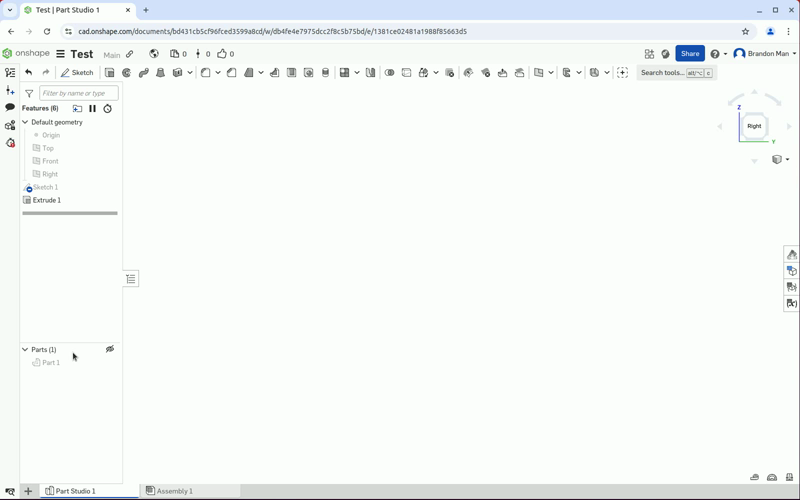
key(shift+y)
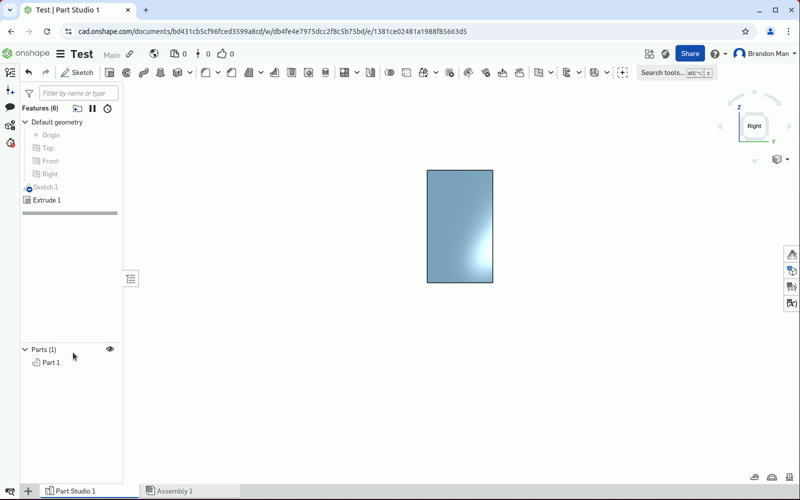
mouse_move(541, 75)
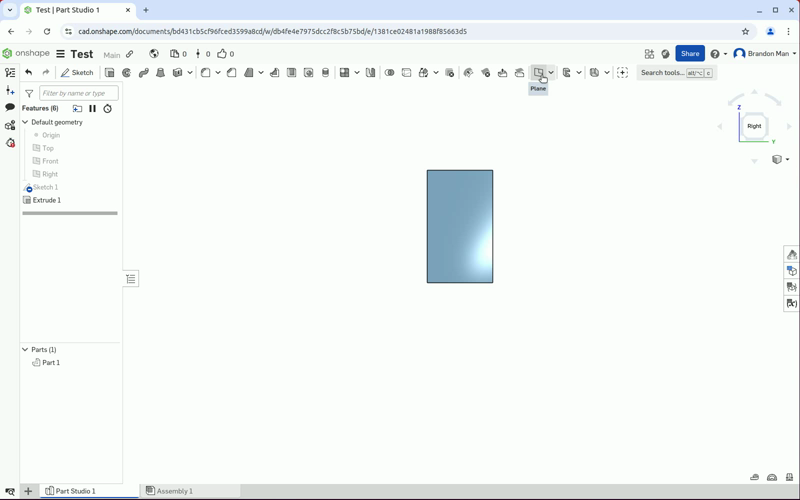
click(541, 75)
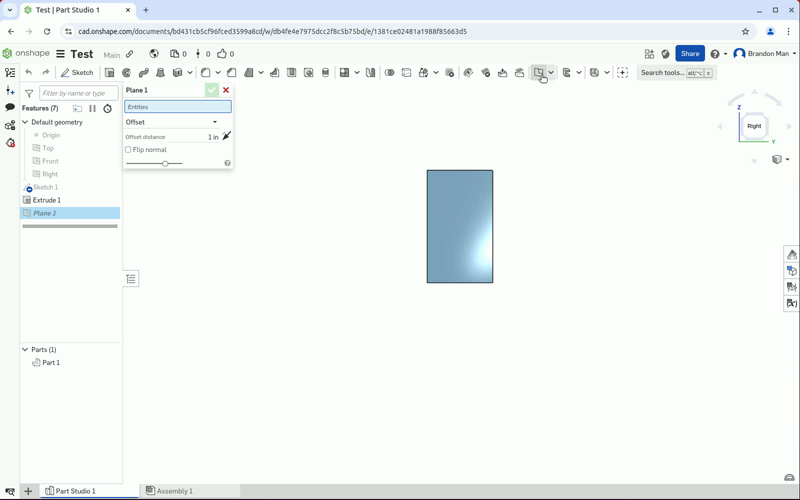
mouse_move(73, 176)
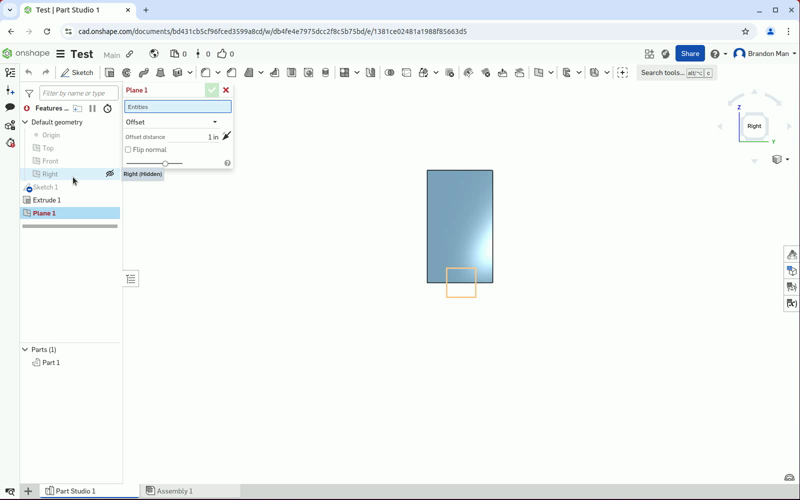
click(73, 176)
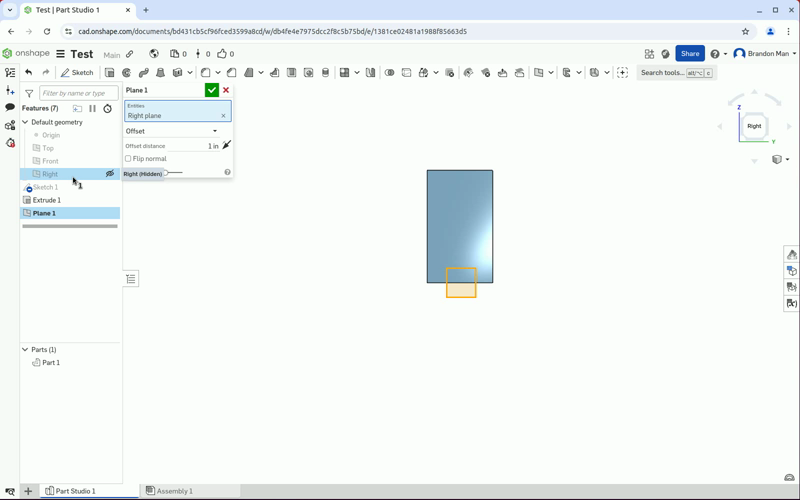
key(tab, 2)
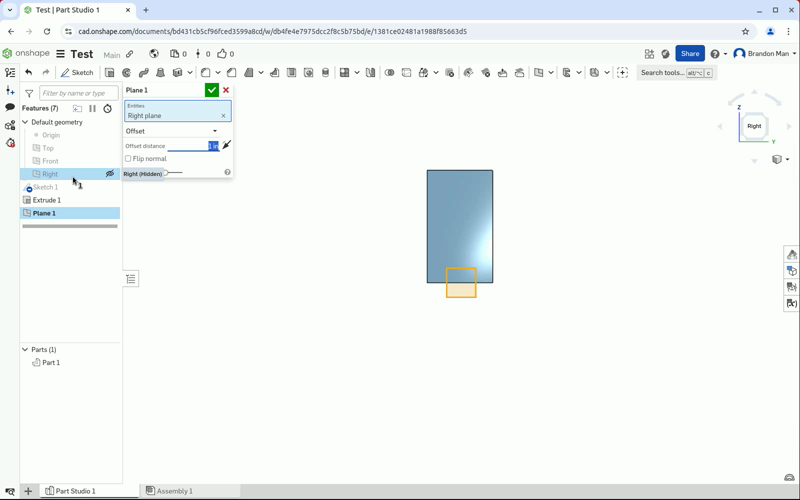
text(23.108)
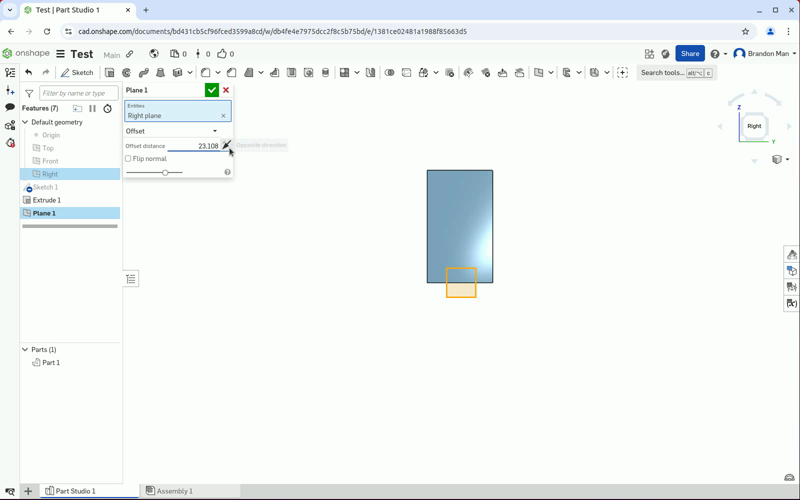
mouse_move(229, 147)
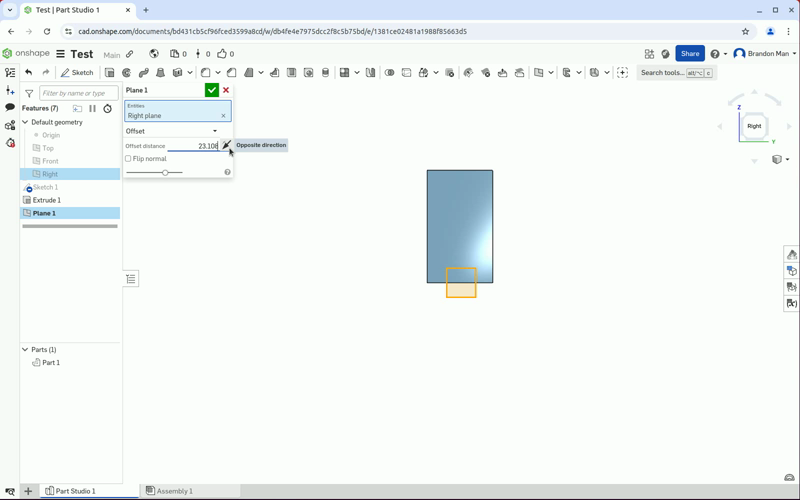
click(229, 147)
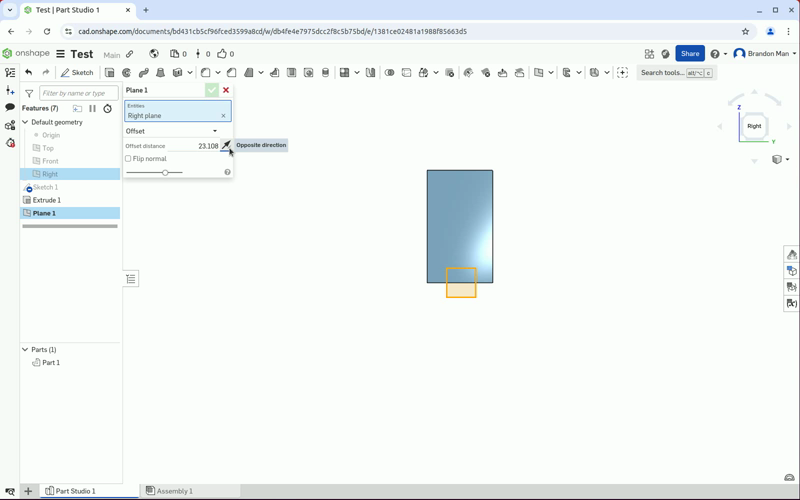
key(enter, 2)
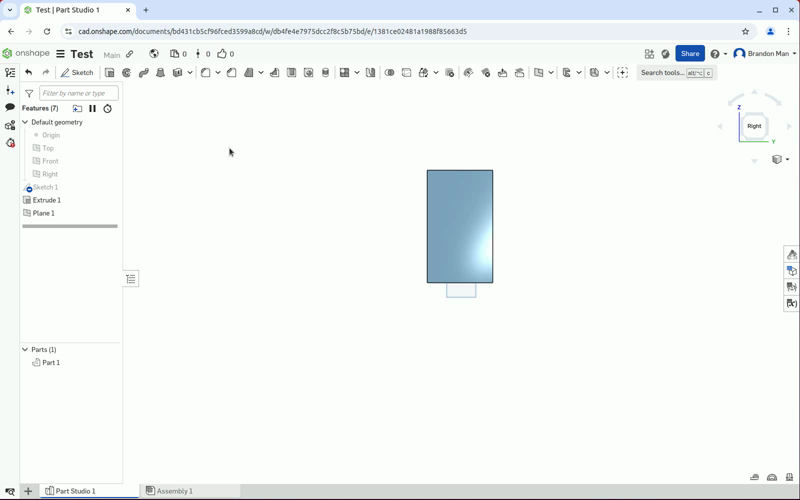
key(shift+s)
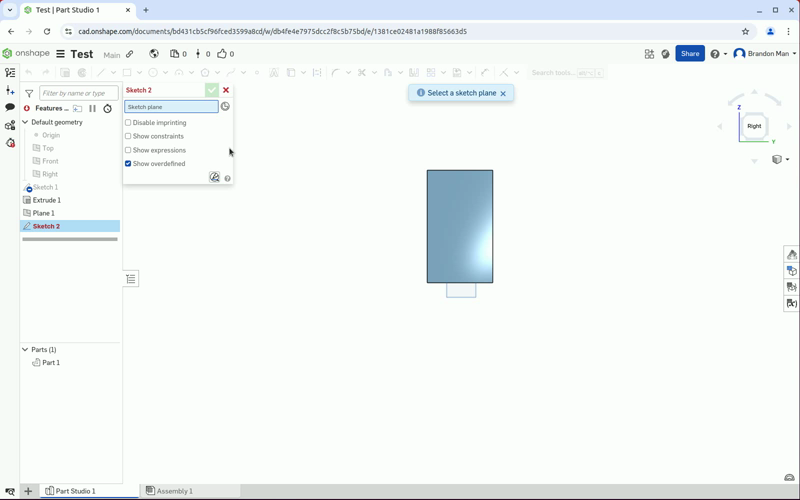
mouse_move(73, 215)
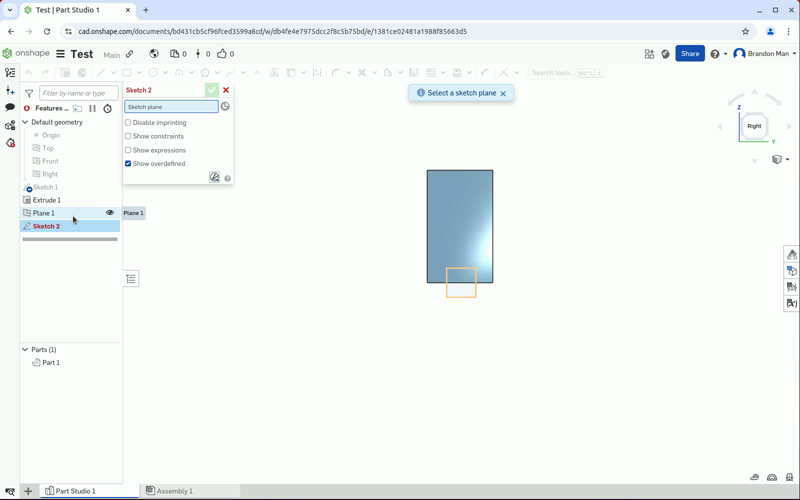
click(73, 215)
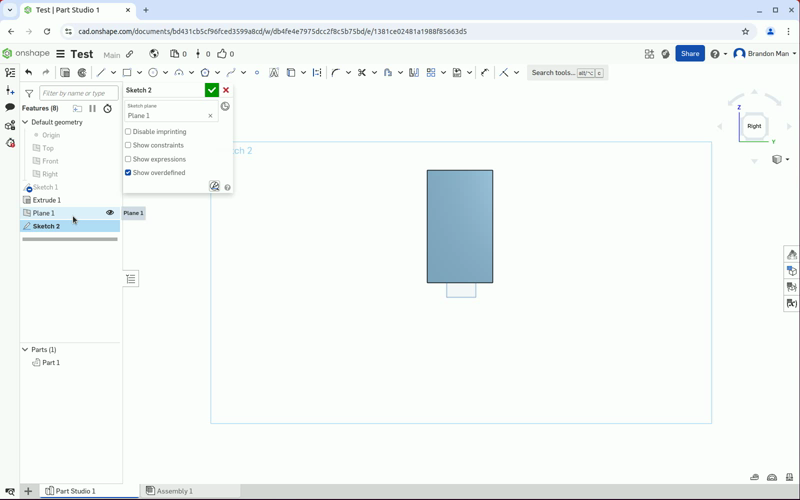
mouse_move(73, 352)
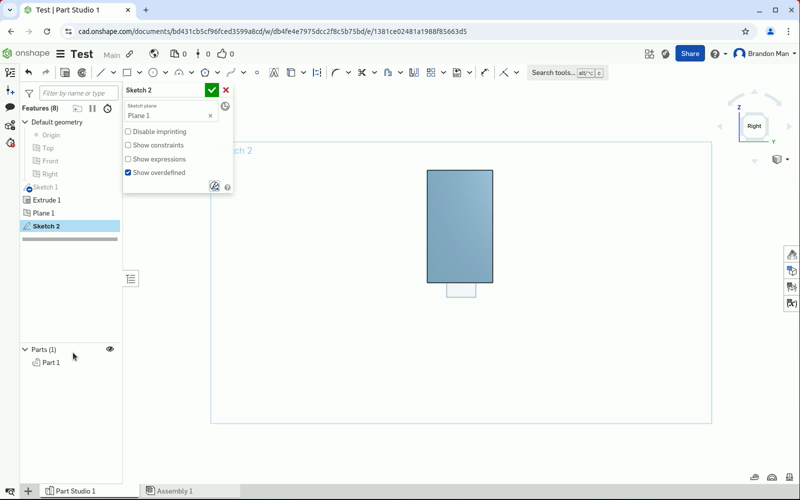
key(y)
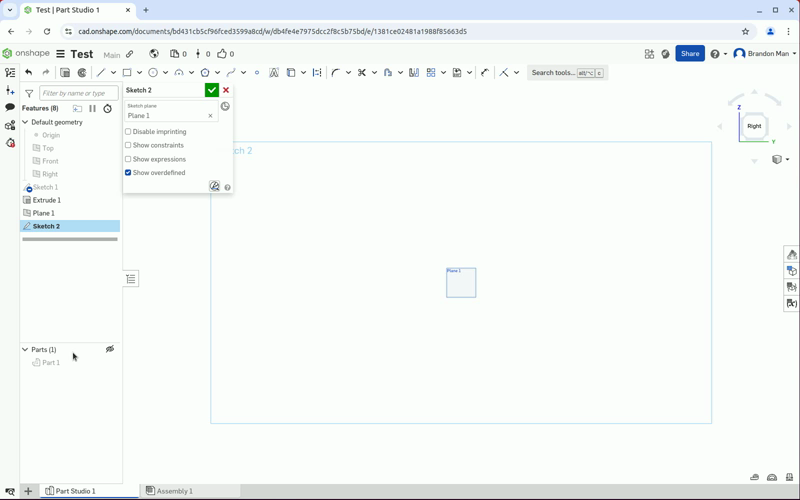
key(a)
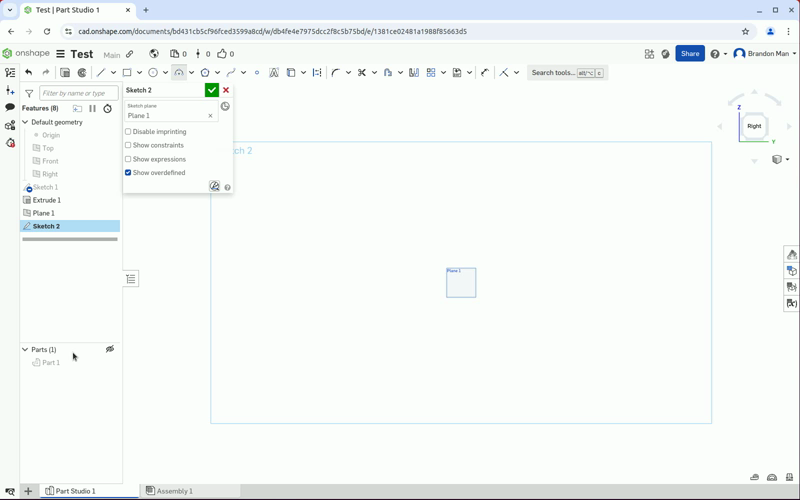
key_down(shift)
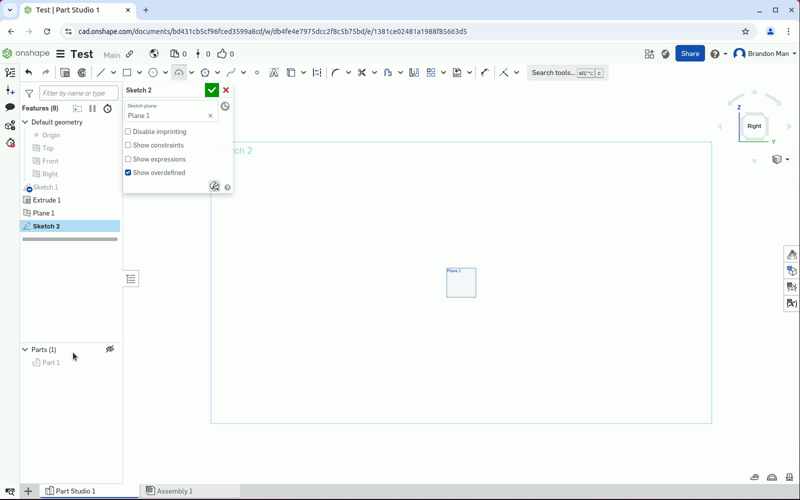
mouse_move(437, 226)
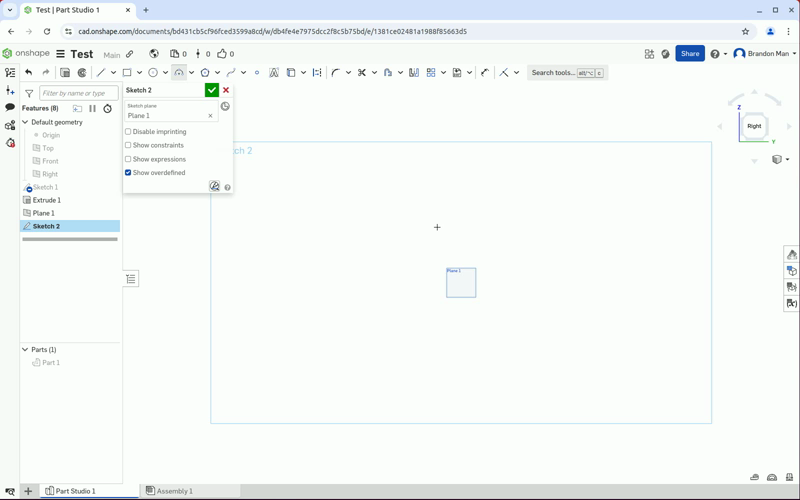
click(437, 226)
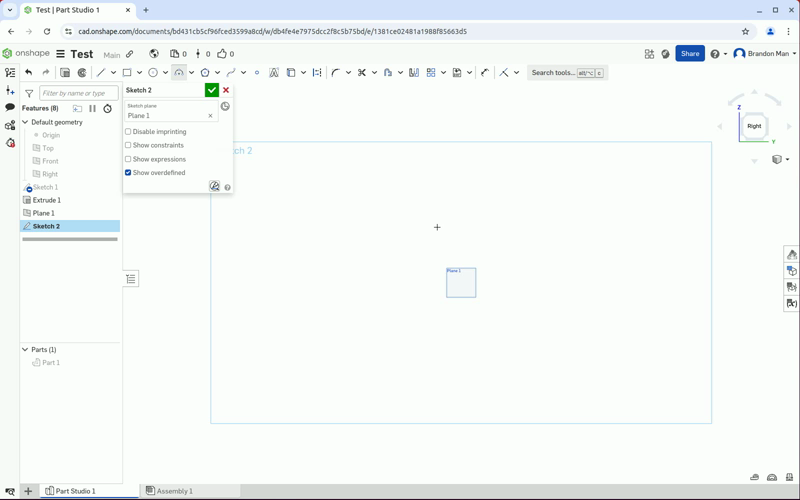
key_up(shift)
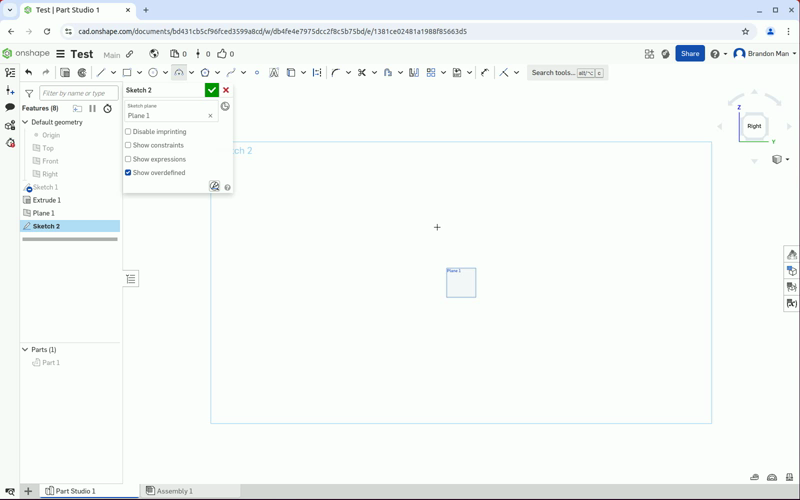
key_down(shift)
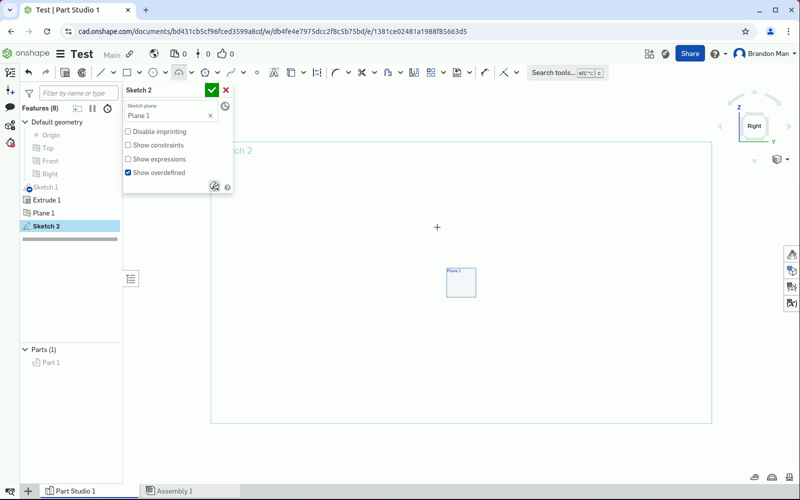
mouse_move(494, 283)
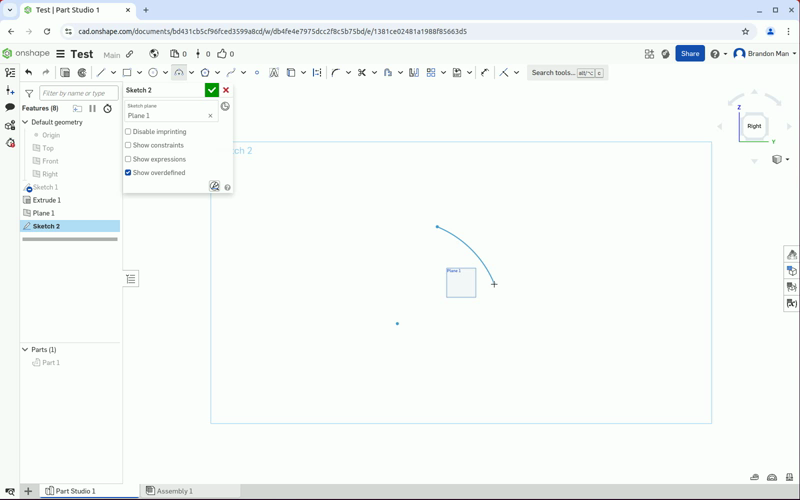
click(494, 283)
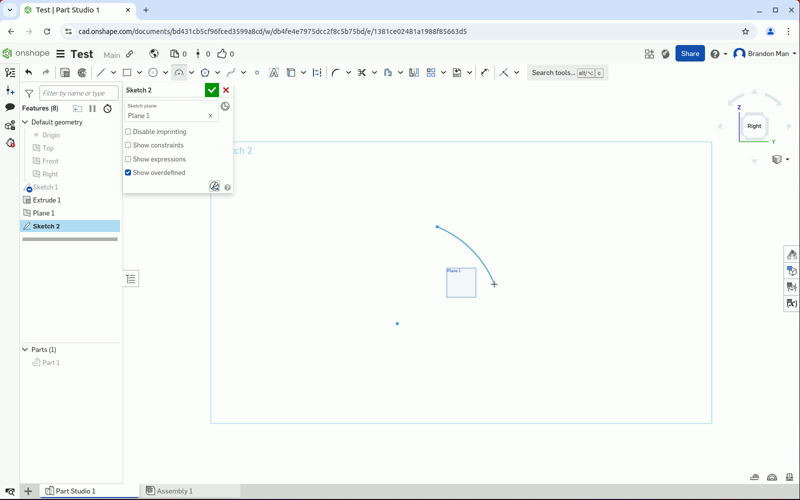
mouse_move(453, 266)
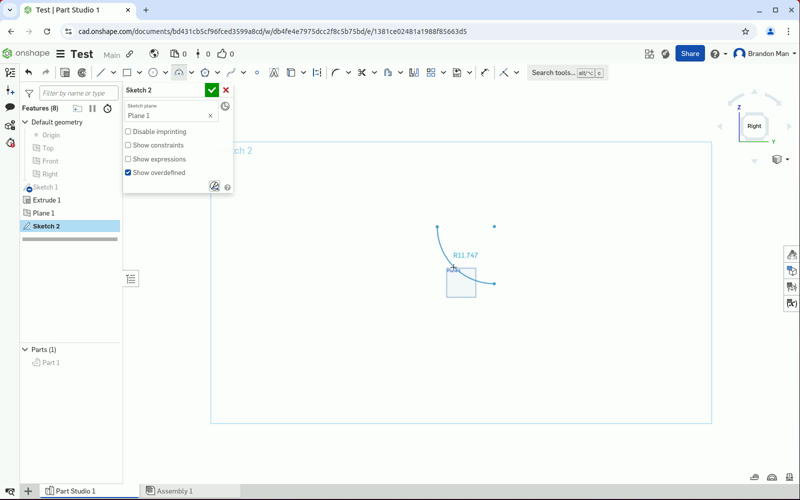
click(453, 266)
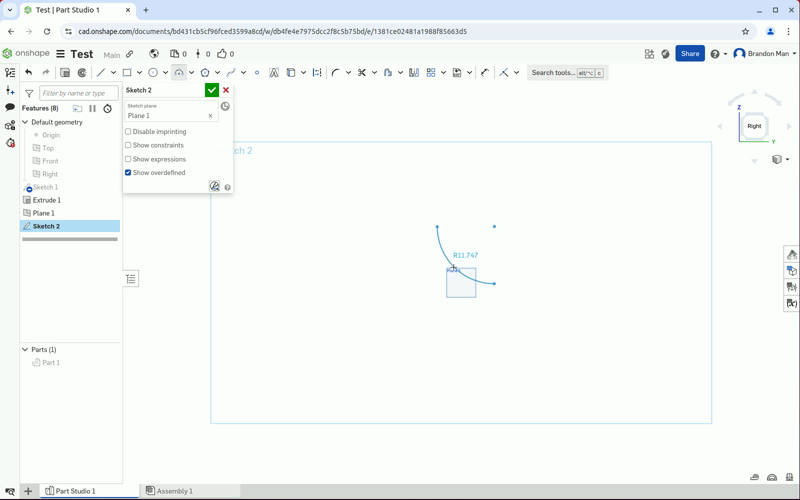
key_up(shift)
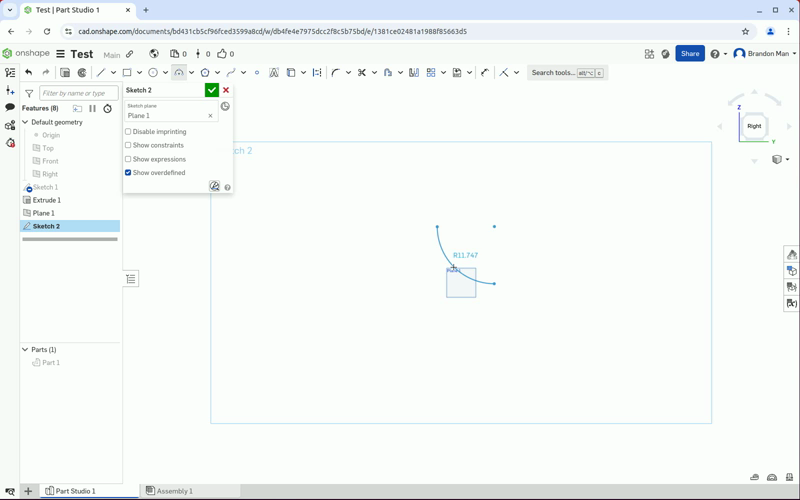
key(esc)
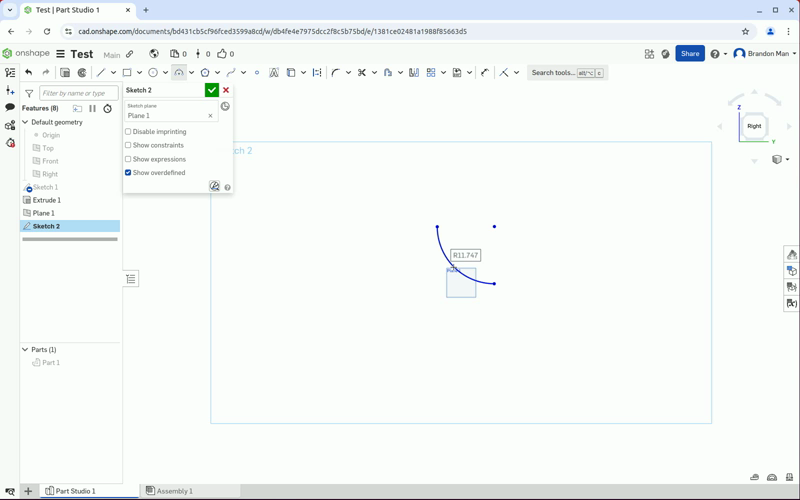
key(l)
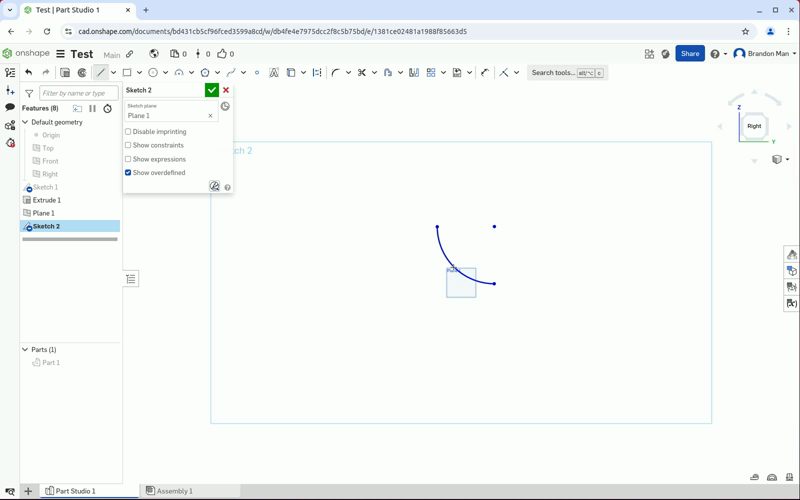
mouse_move(494, 283)
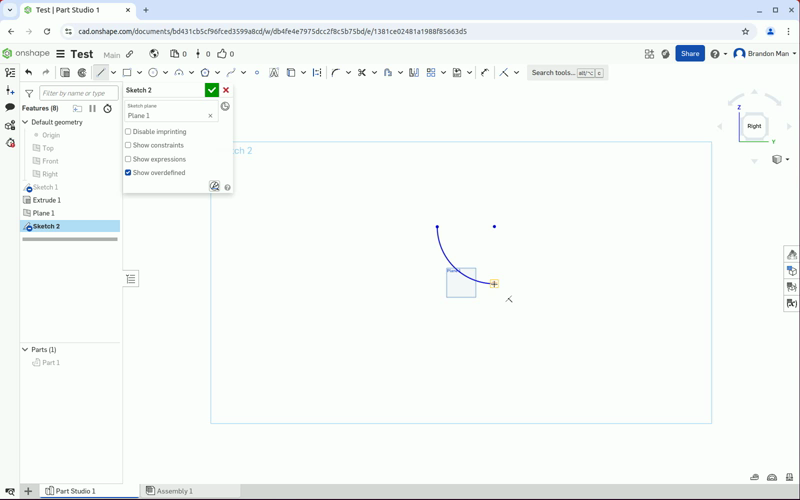
click(494, 283)
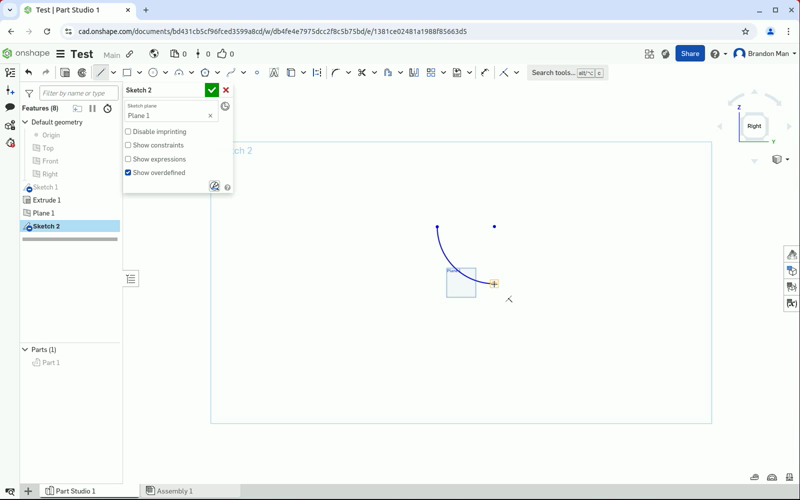
key_down(shift)
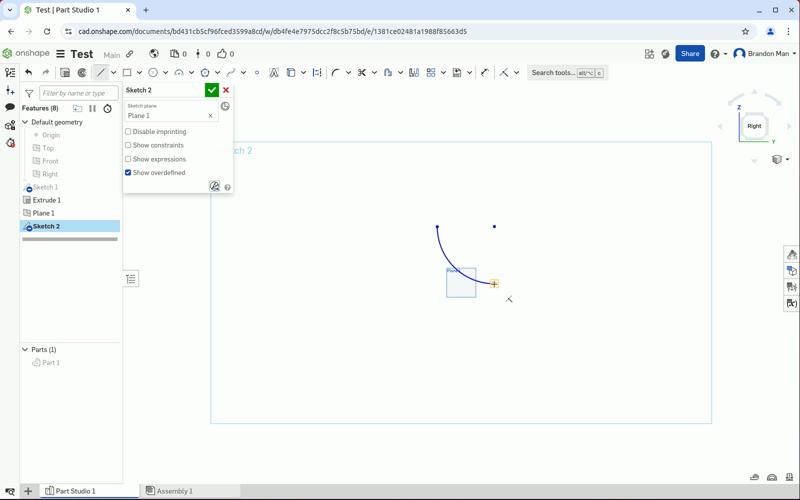
mouse_move(494, 169)
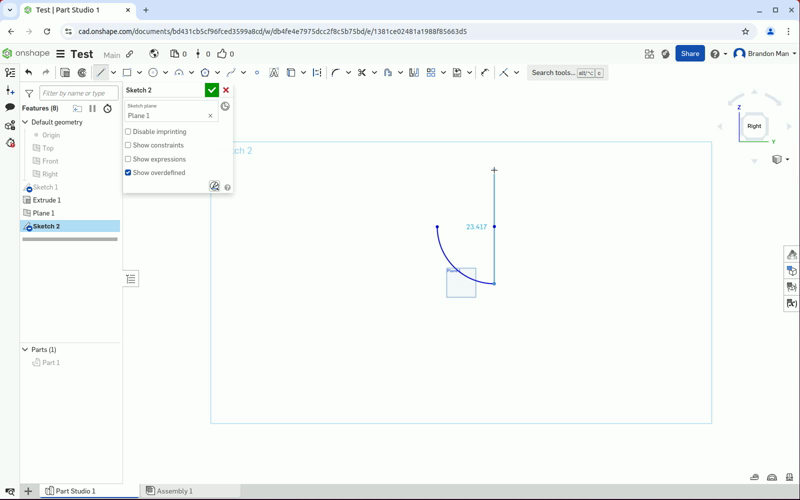
click(494, 169)
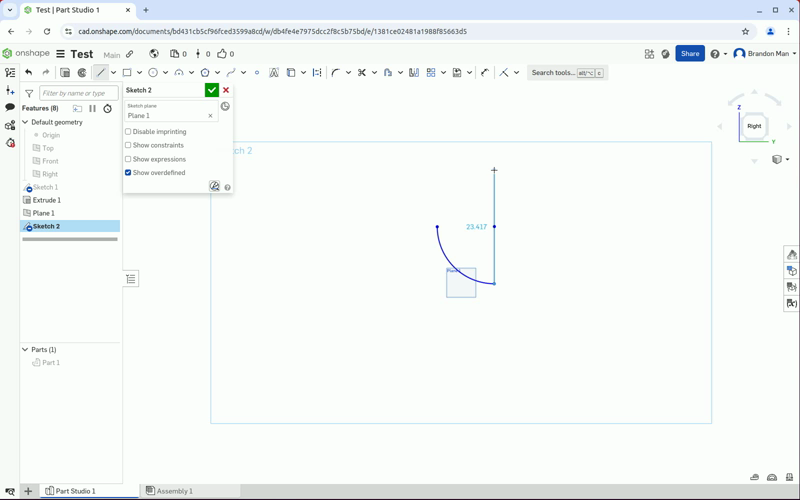
key_up(shift)
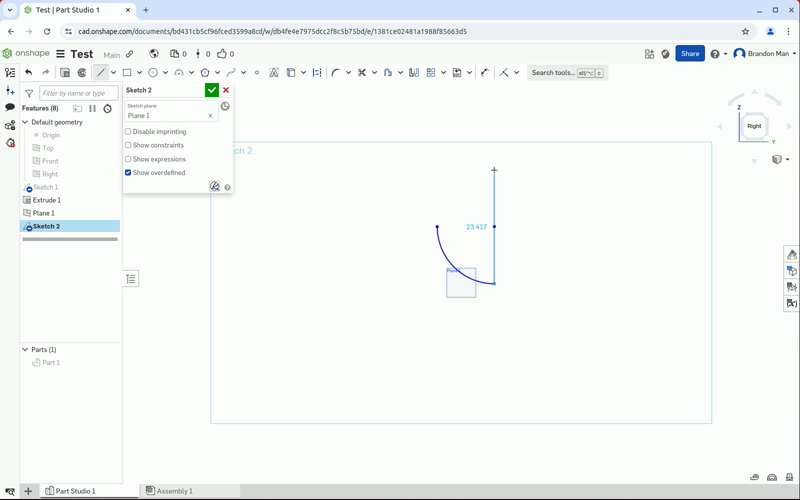
key_down(shift)
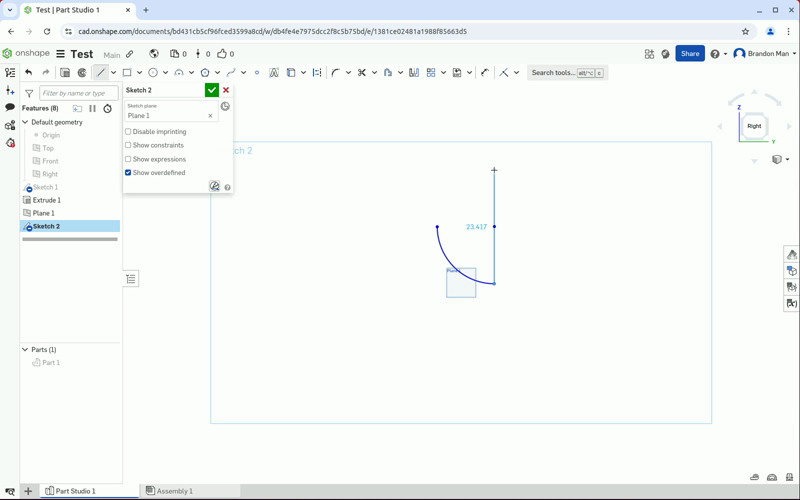
mouse_move(524, 169)
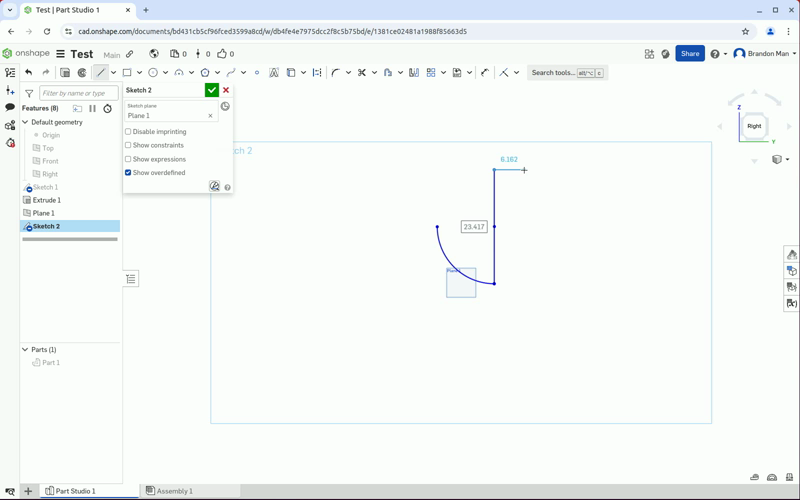
mouse_move(437, 169)
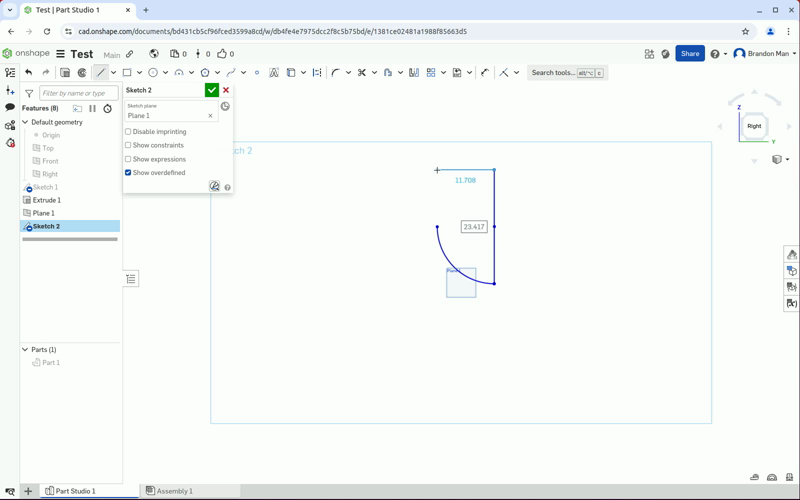
click(437, 169)
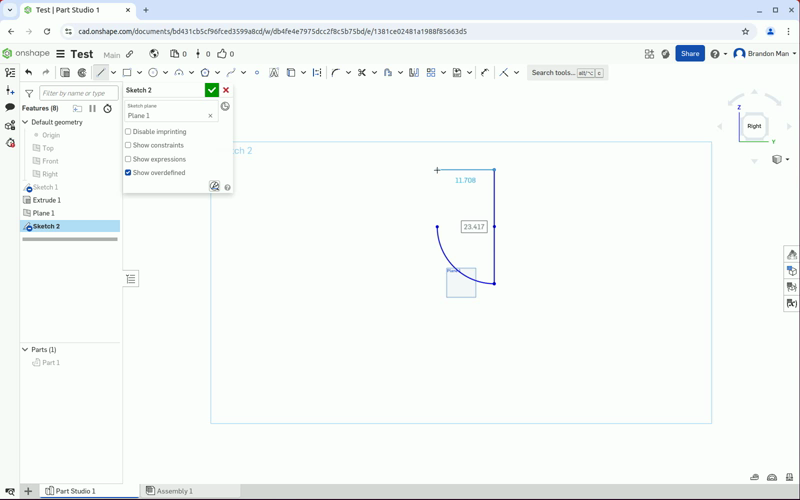
key_up(shift)
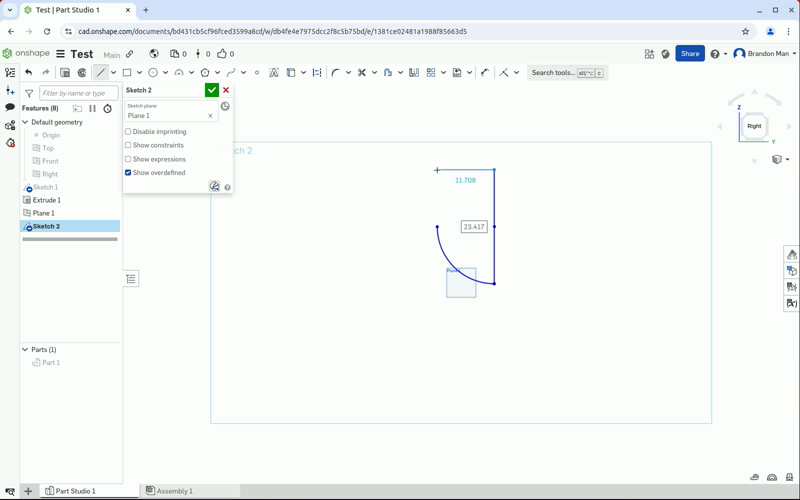
mouse_move(467, 169)
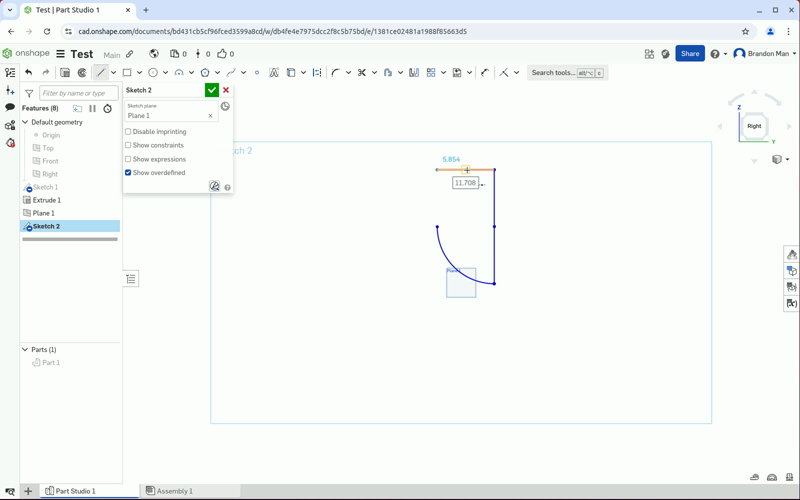
key_down(shift)
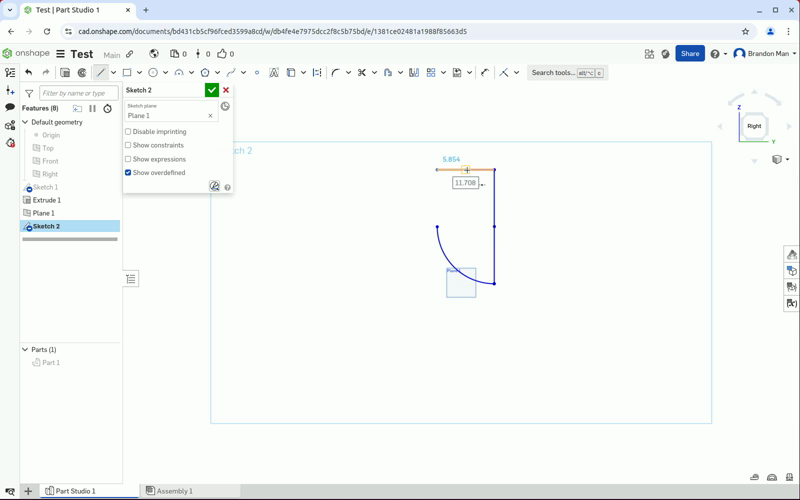
mouse_move(437, 226)
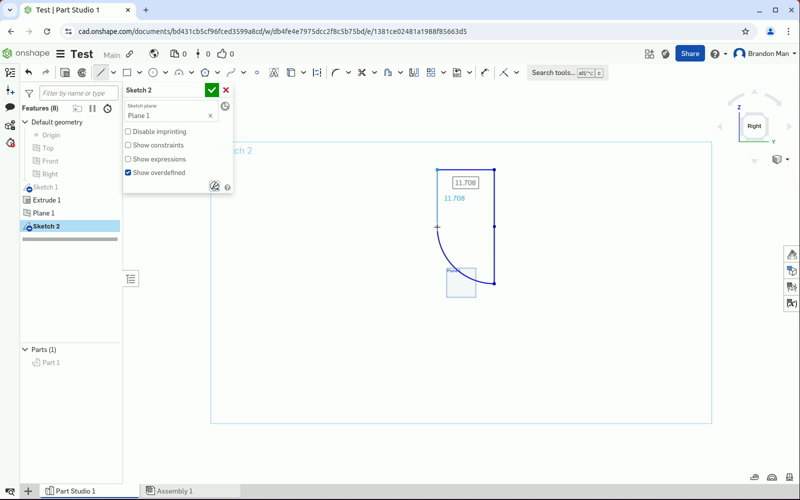
key_up(shift)
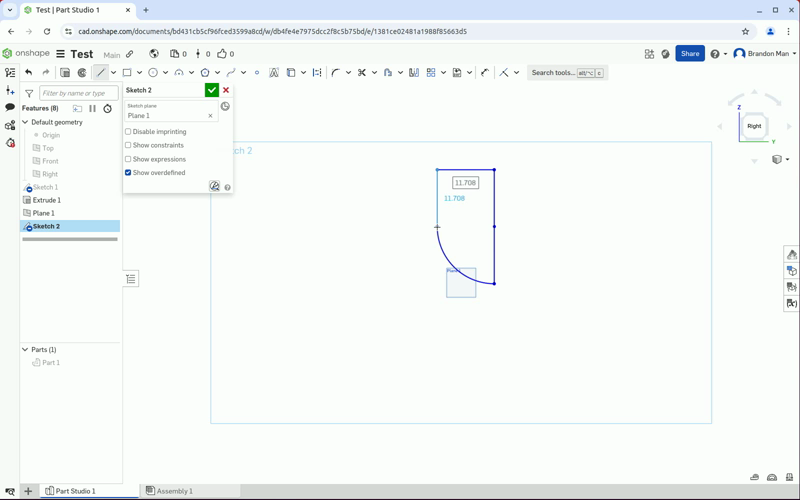
click(437, 226)
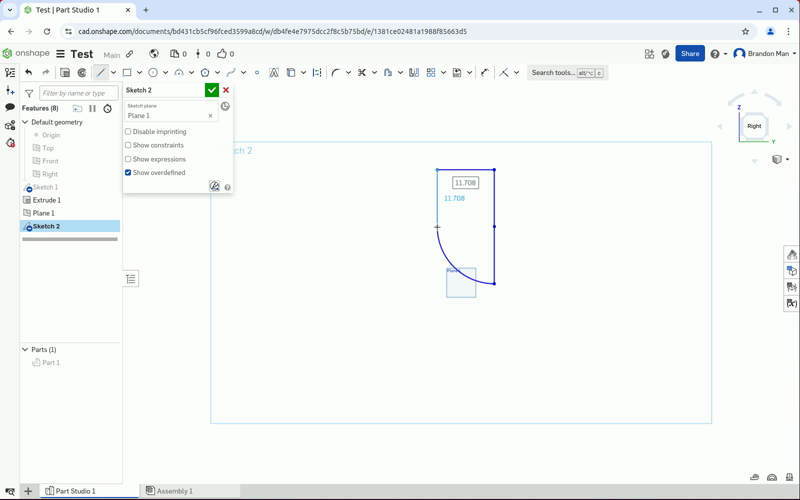
key(esc)
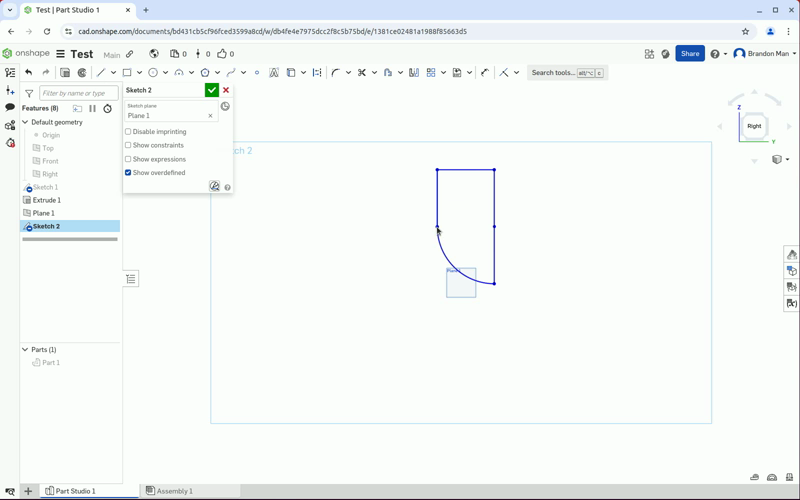
mouse_move(477, 179)
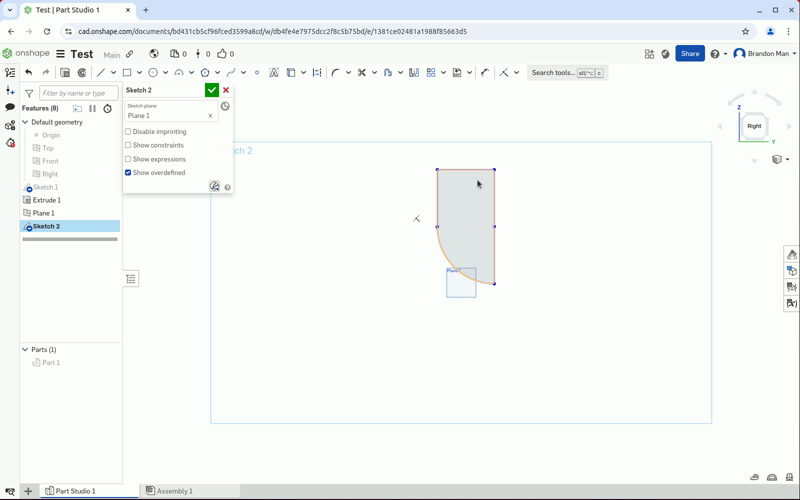
scroll(6)
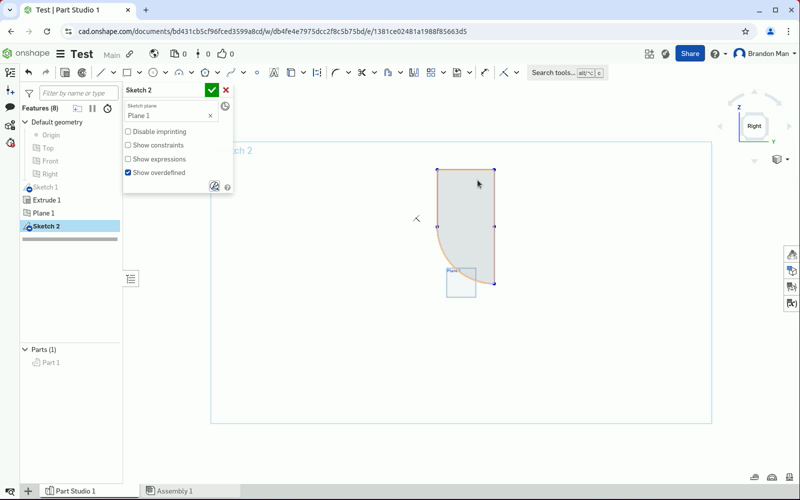
scroll(6)
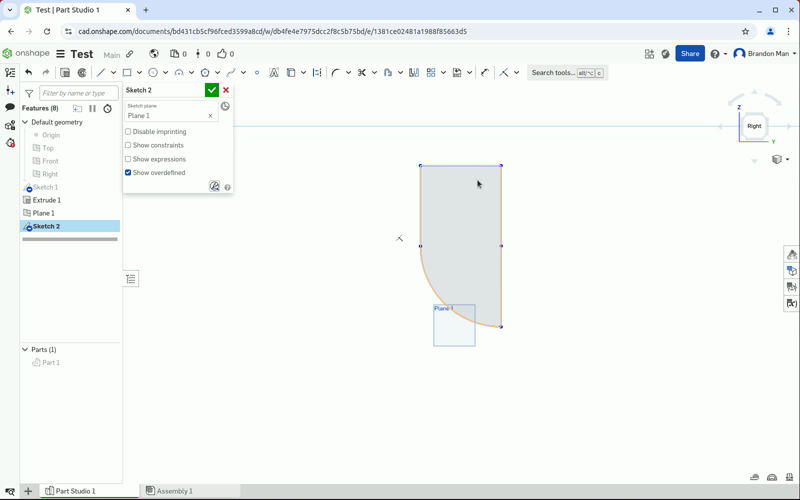
scroll(6)
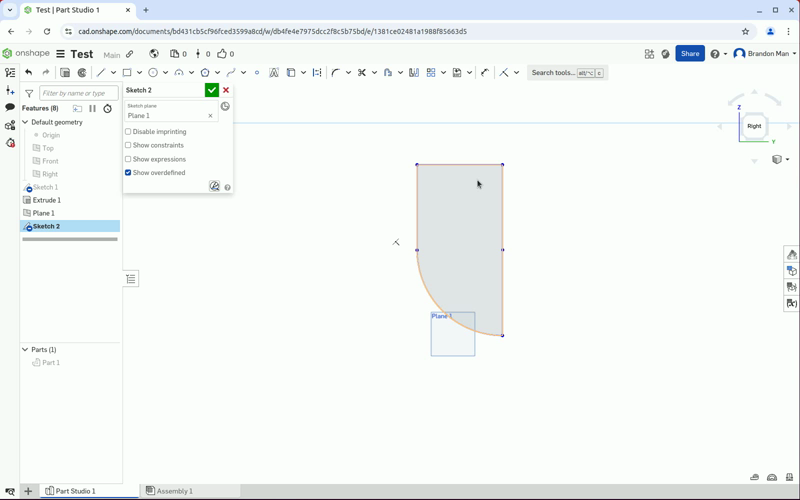
scroll(6)
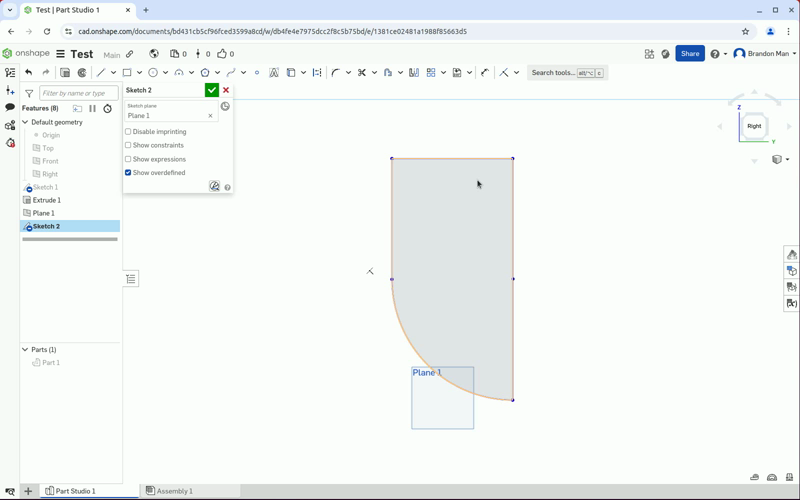
scroll(6)
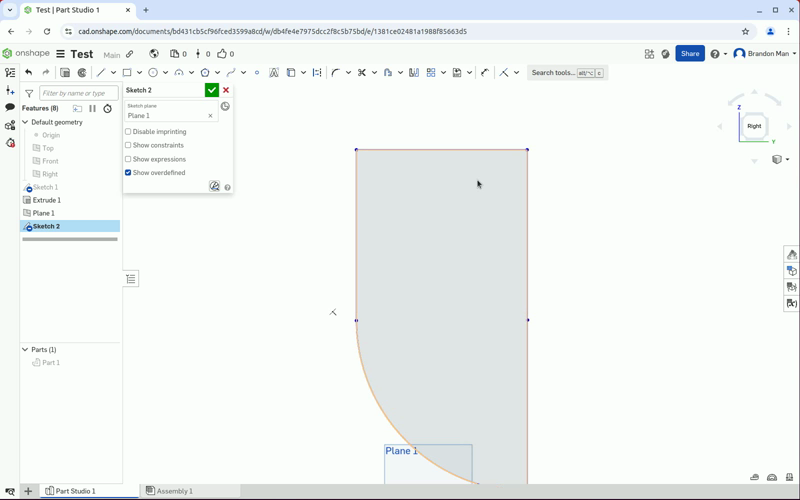
scroll(6)
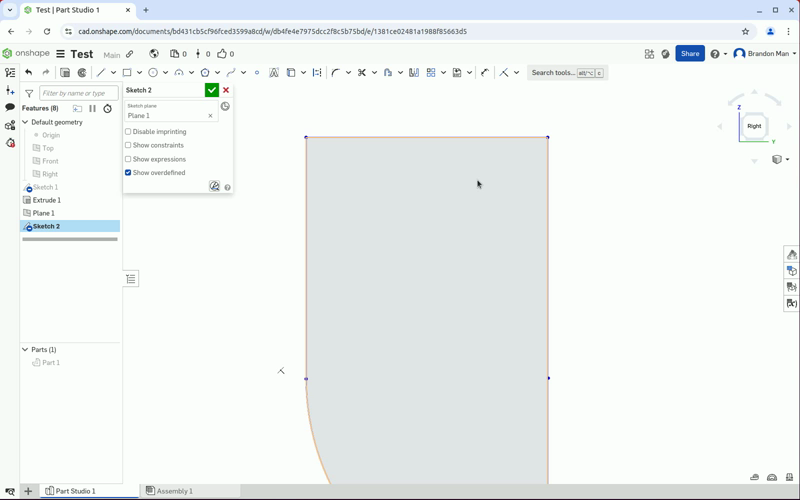
scroll(6)
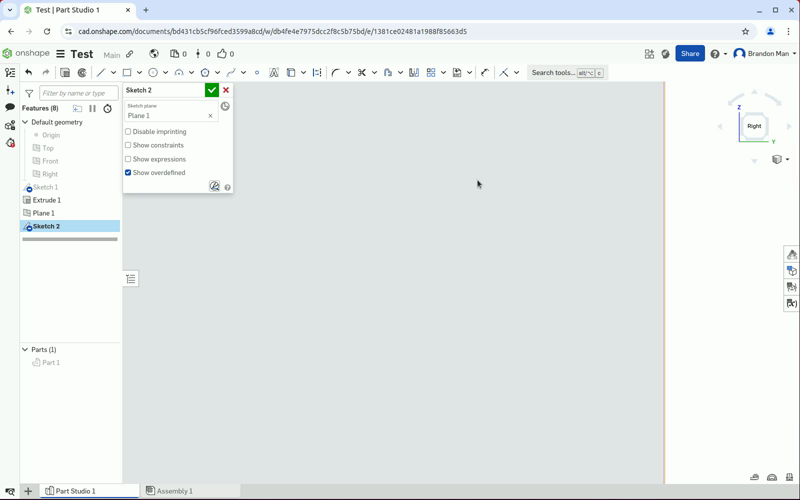
click(477, 179)
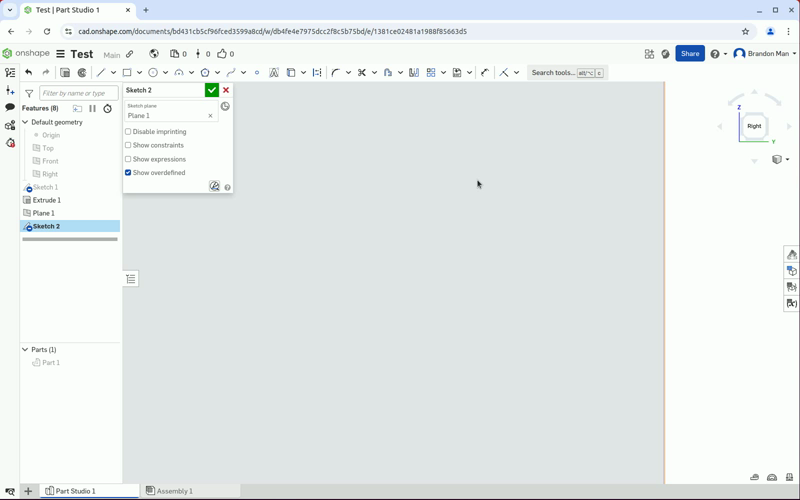
scroll(-6)
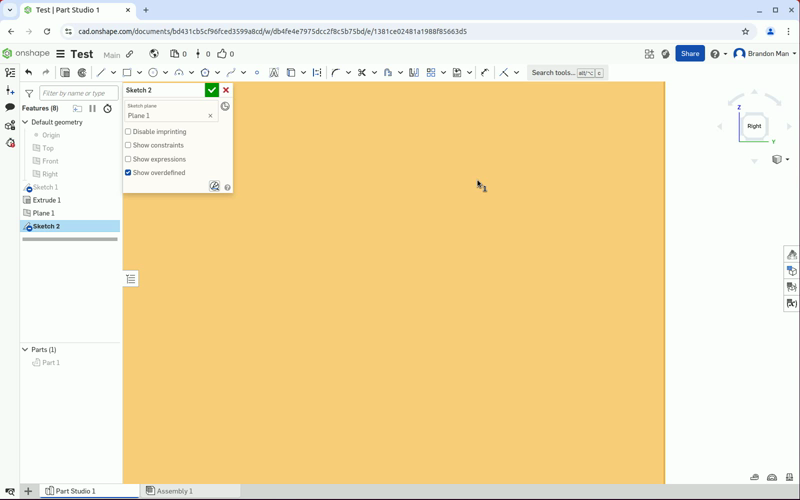
scroll(-6)
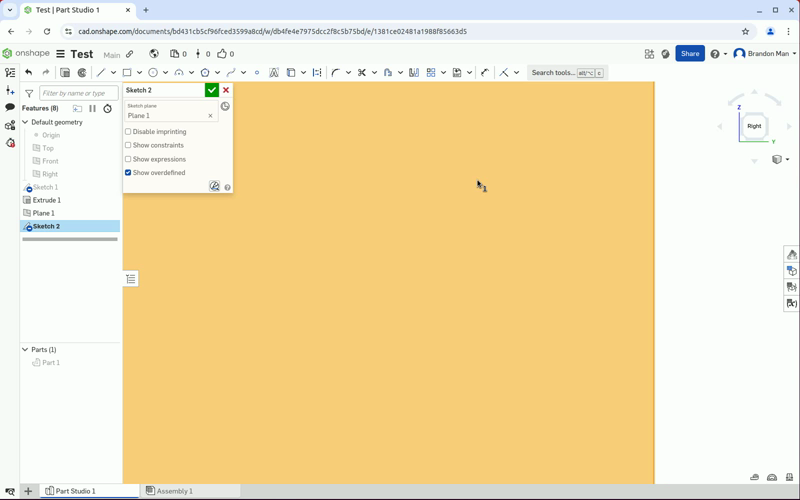
scroll(-6)
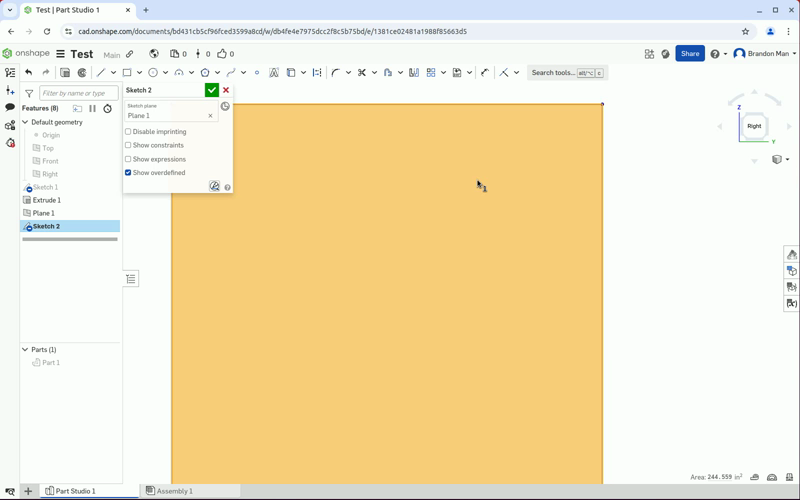
scroll(-6)
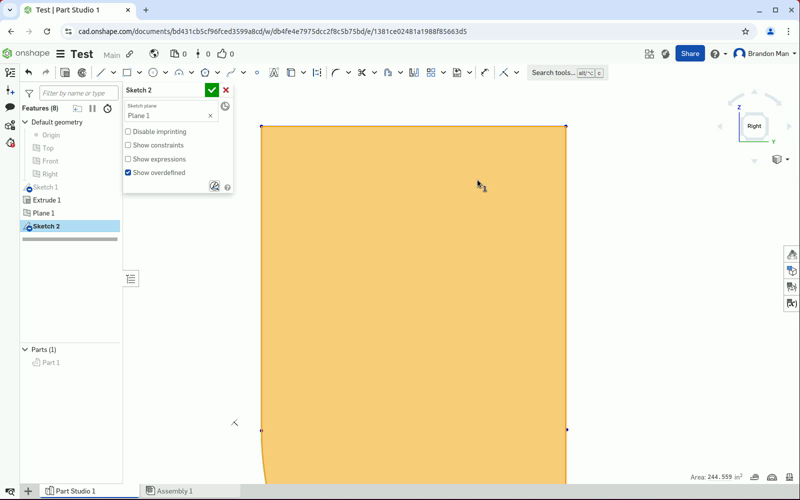
scroll(-6)
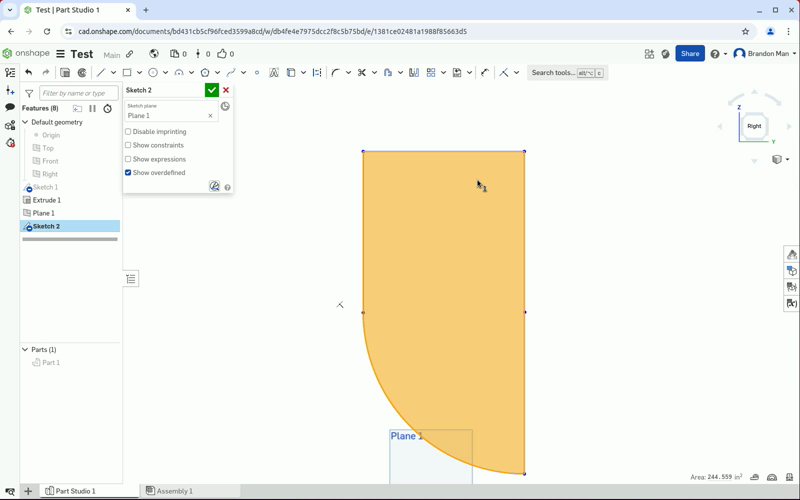
scroll(-6)
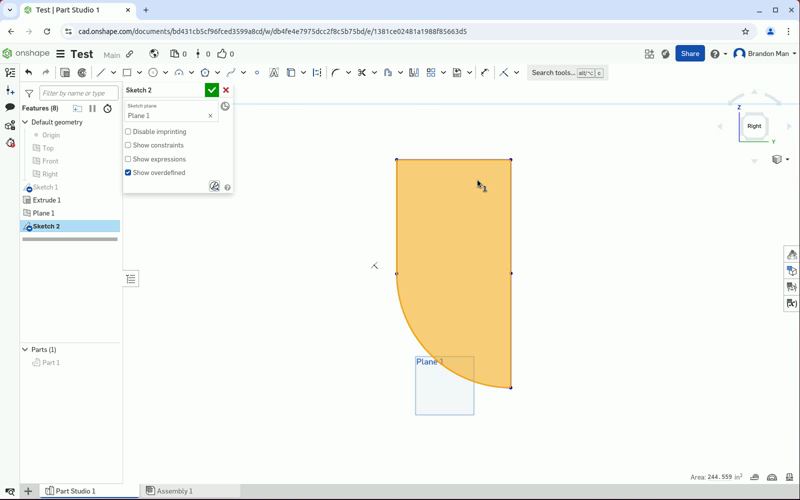
scroll(-6)
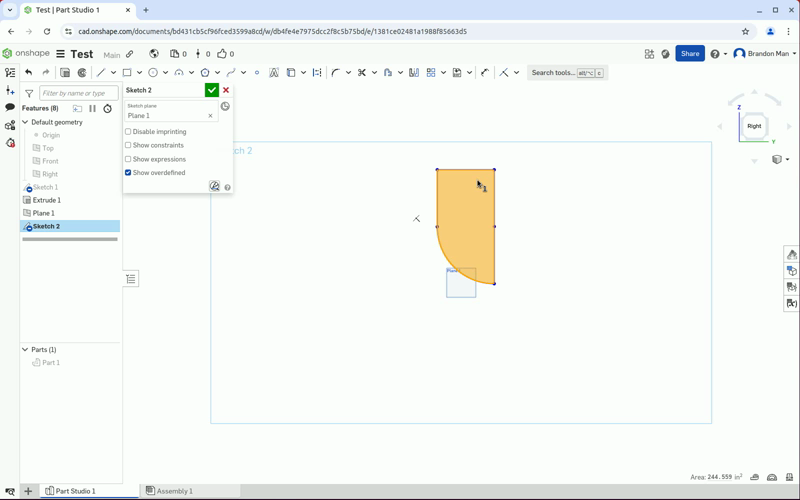
mouse_move(73, 352)
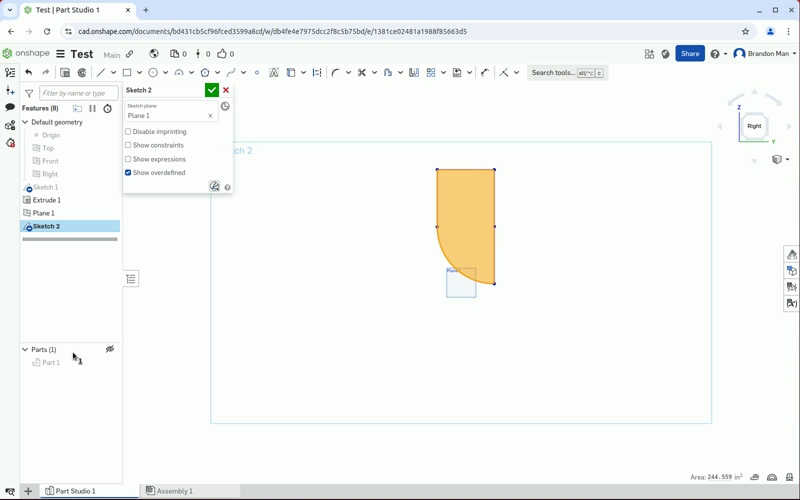
key(shift+y)
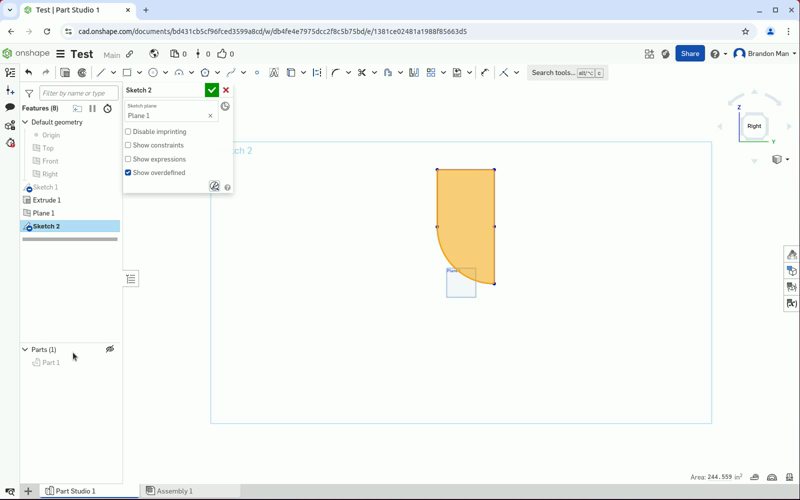
key(shift+e)
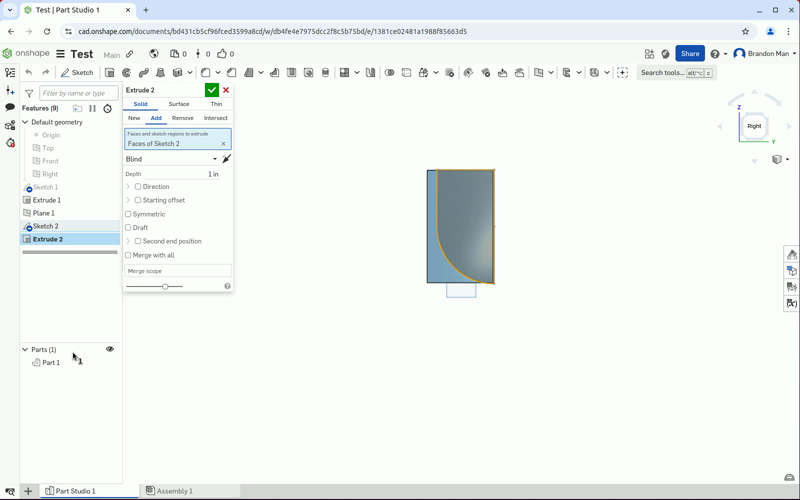
mouse_move(143, 106)
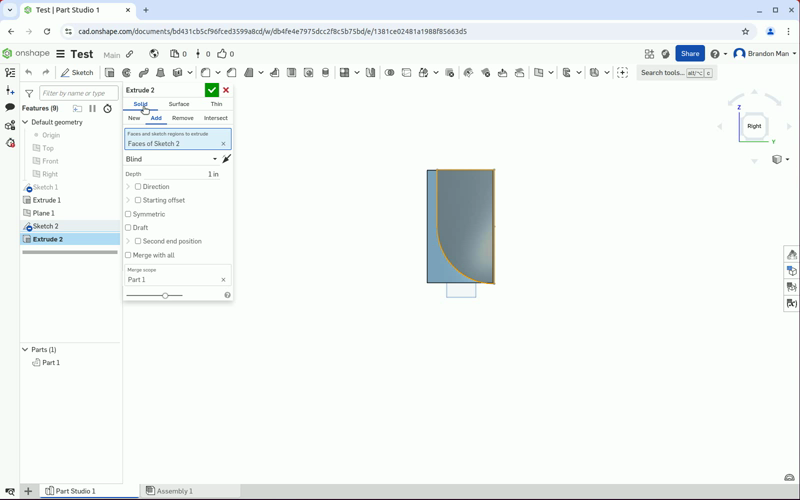
click(143, 106)
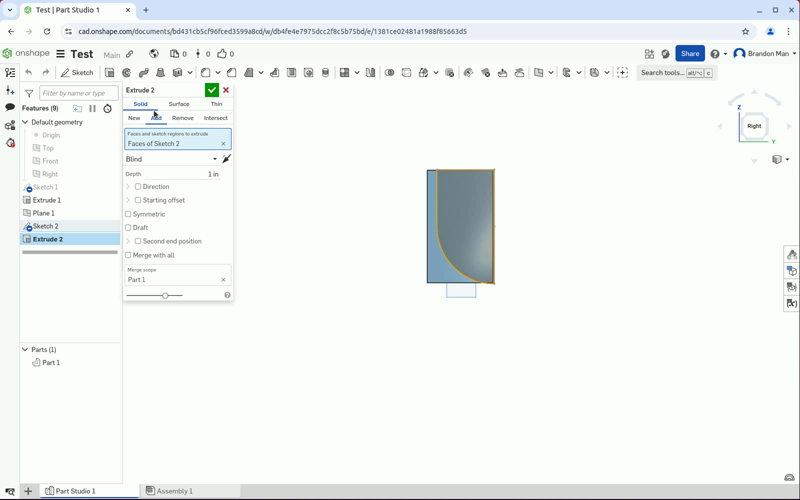
mouse_move(186, 120)
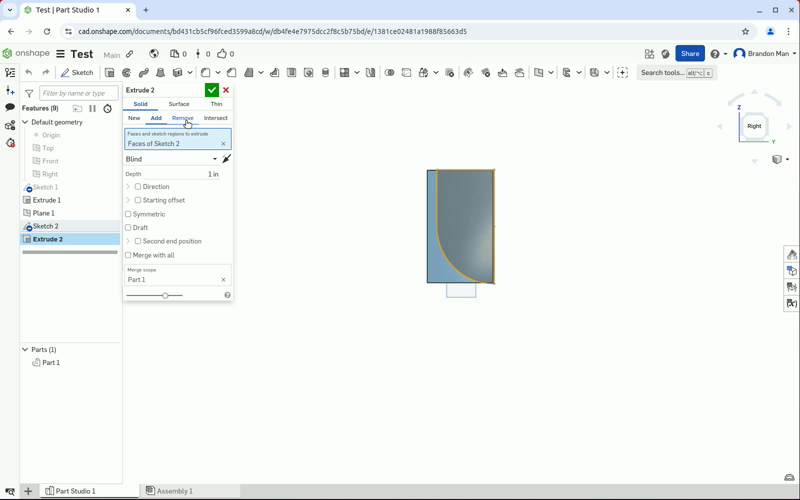
click(186, 120)
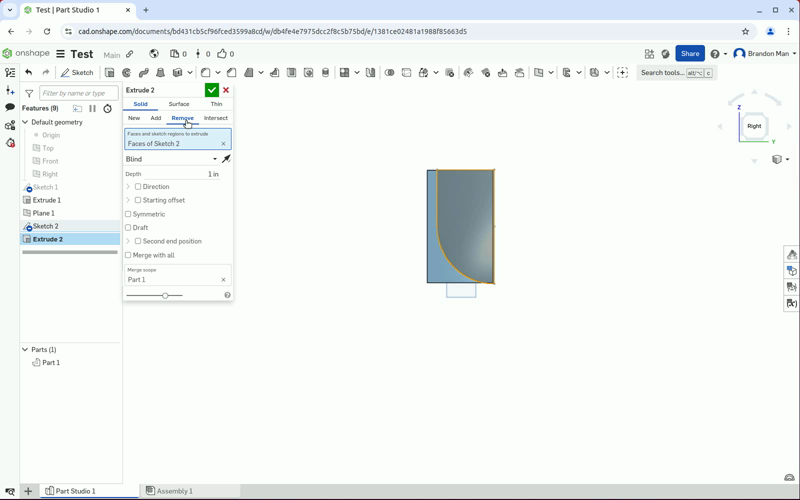
key(tab, 4)
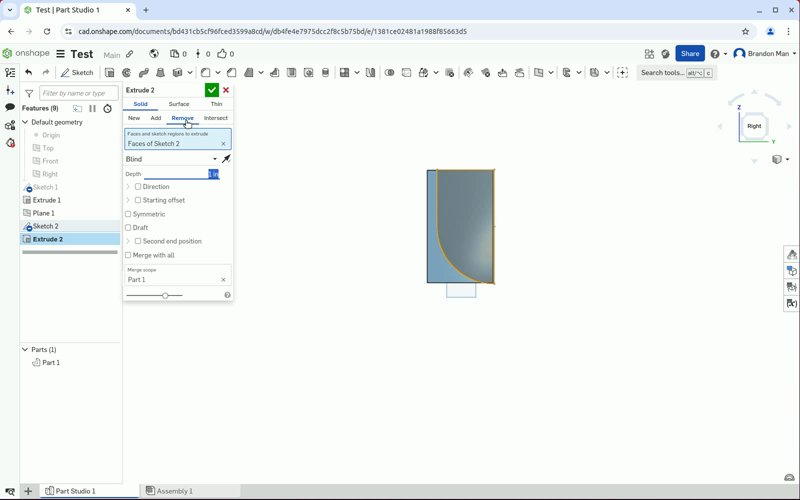
text(30.811)
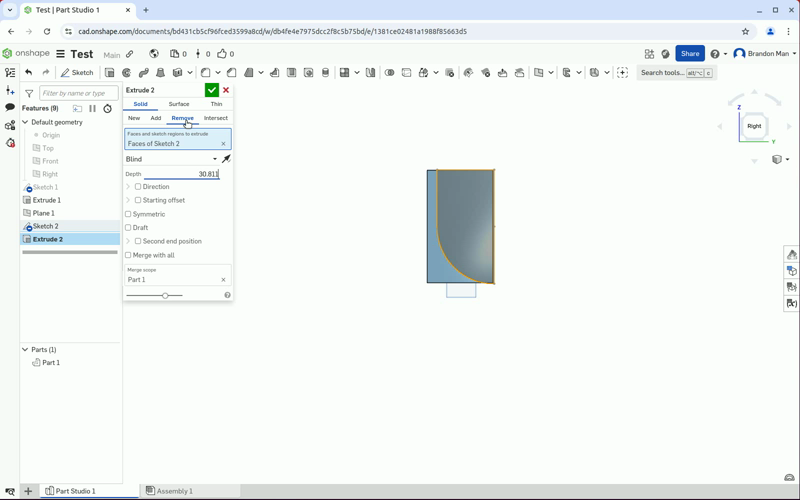
key(tab, 6)
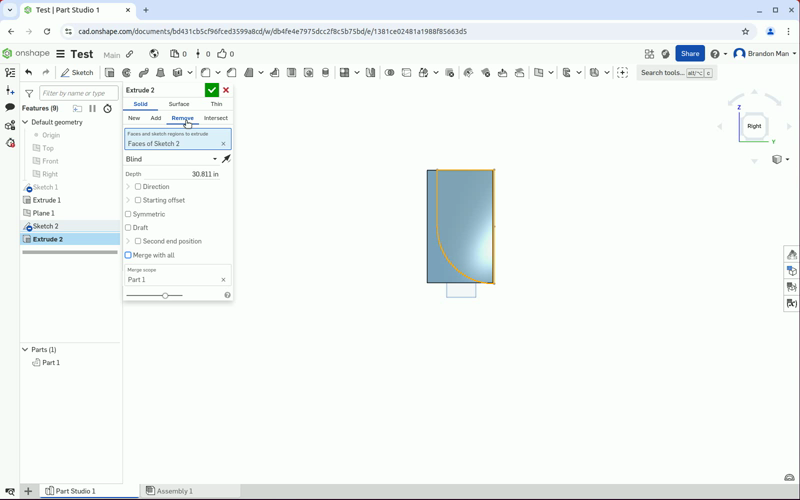
key(space)
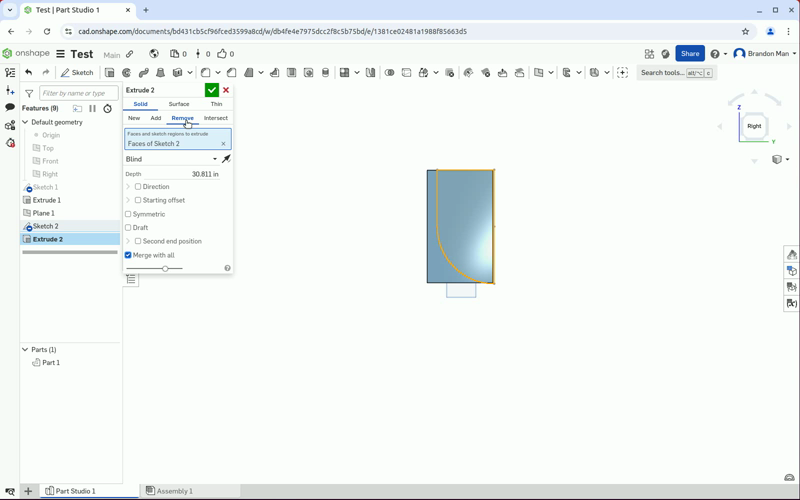
key(enter)
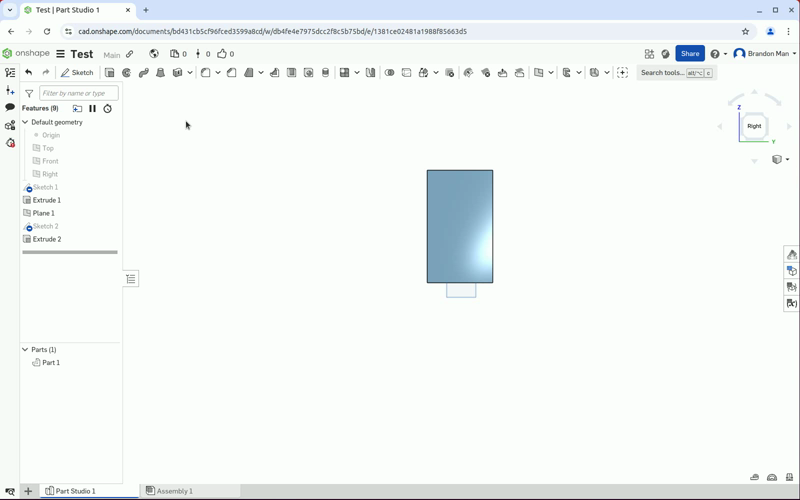
key(shift+h)
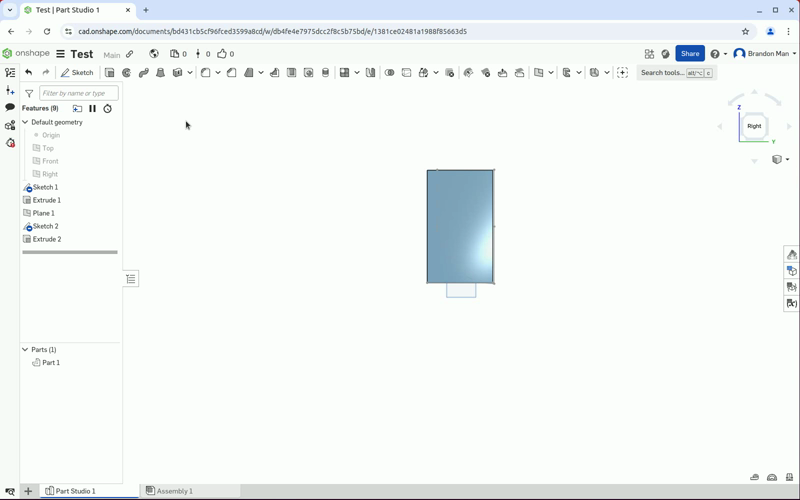
key(shift+h)
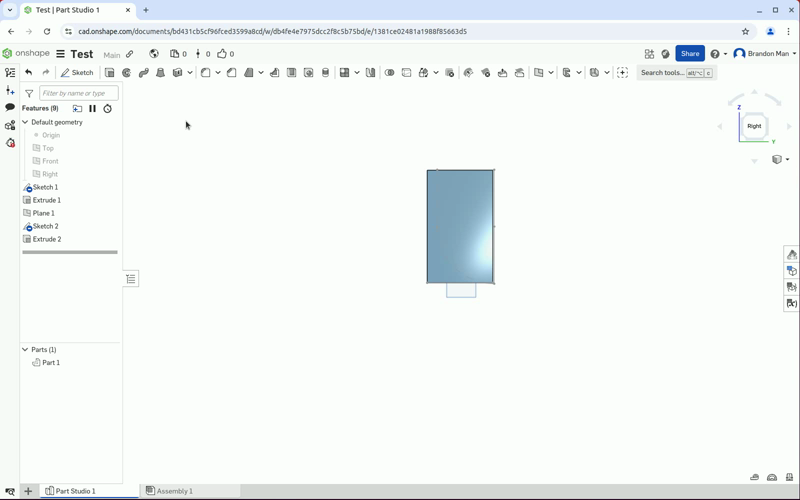
key(shift+7)
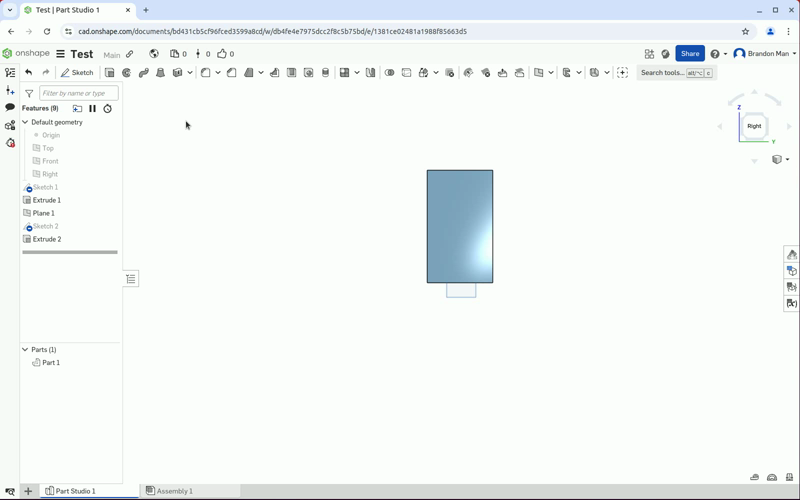
key(right, 2)
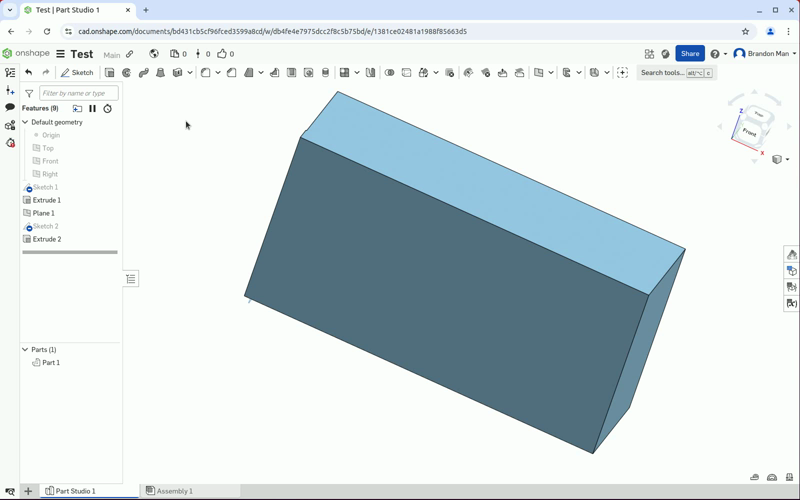
key(down, 2)
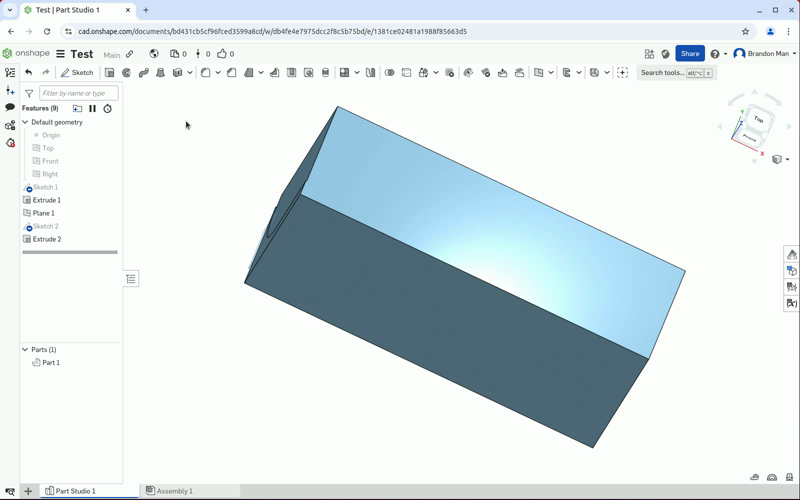
key(up, 2)
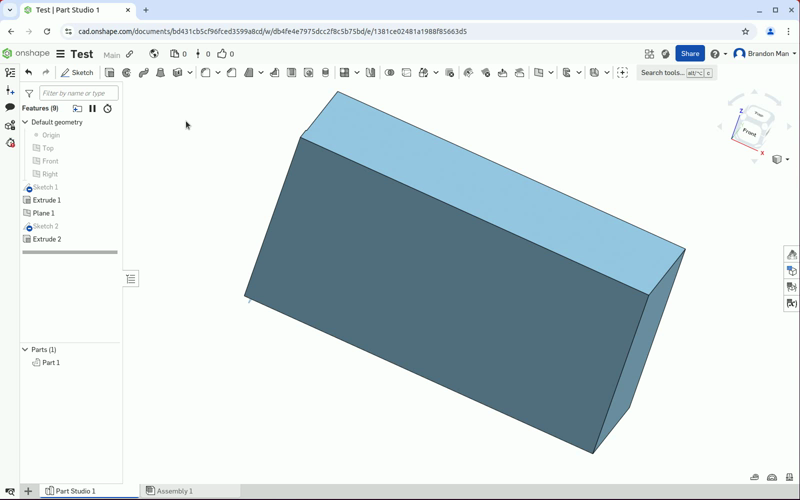
key(left, 2)
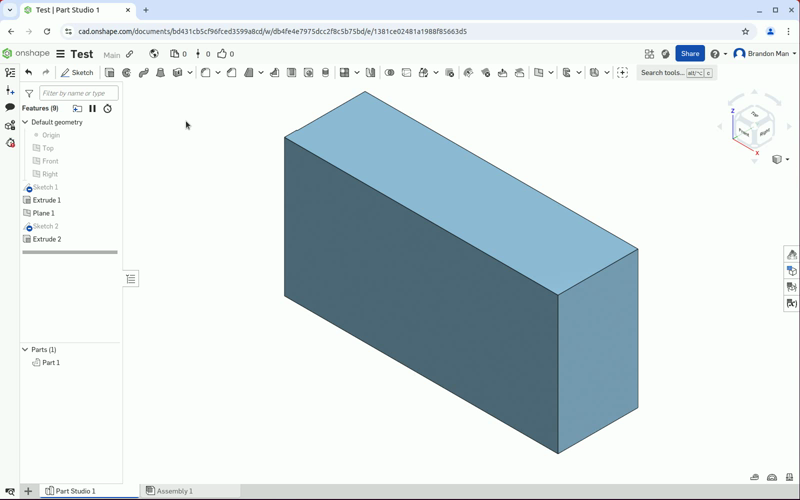
mouse_move(73, 189)
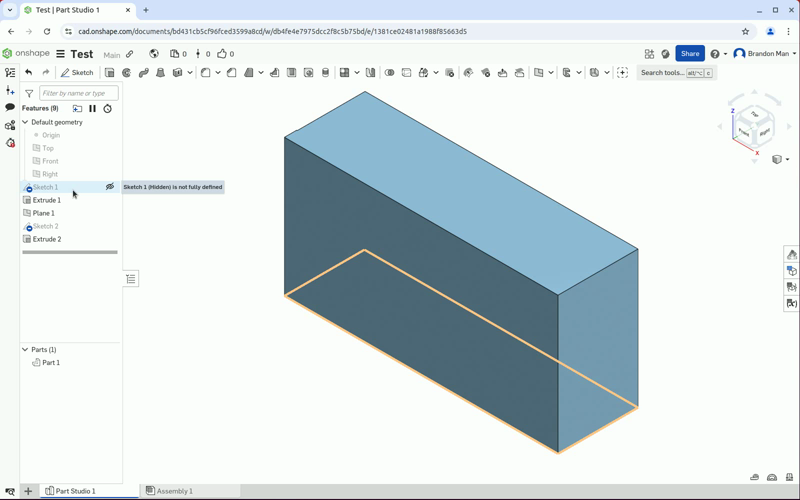
click(73, 189)